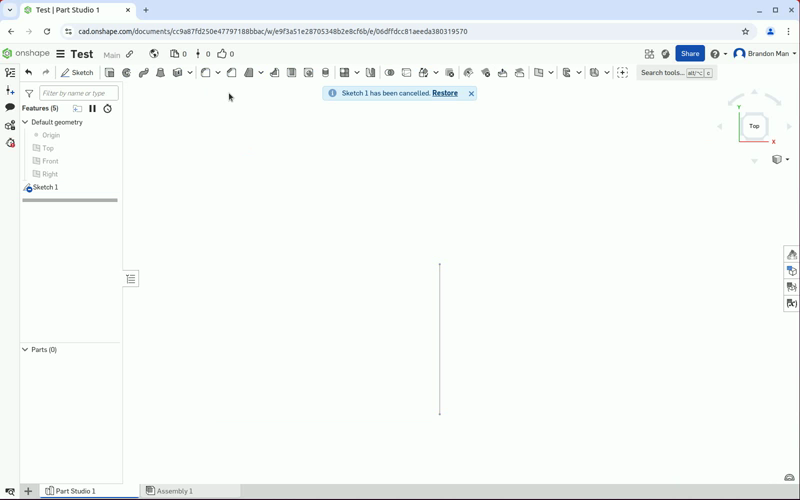
key(shift+h)
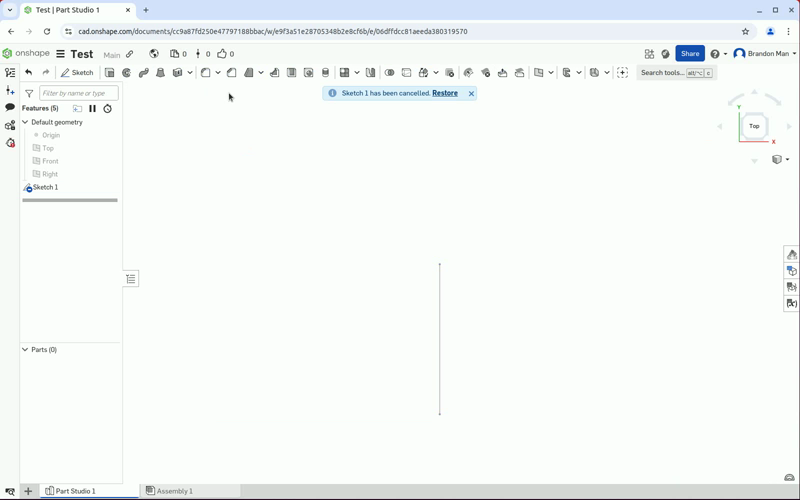
key(shift+s)
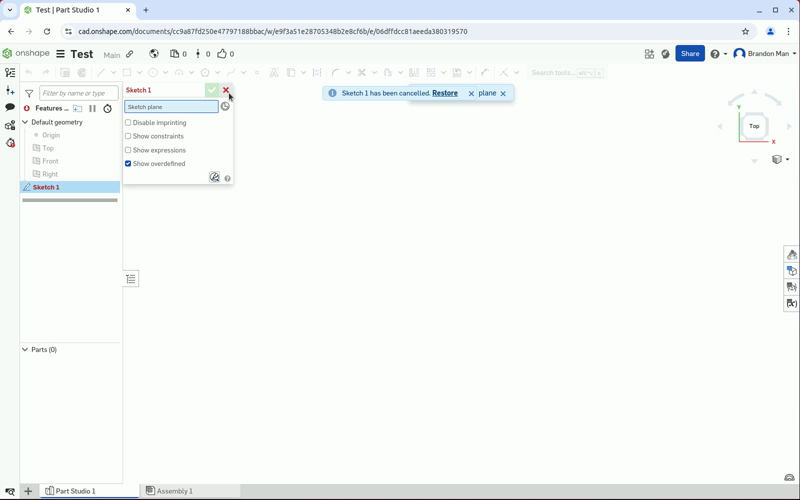
mouse_move(73, 150)
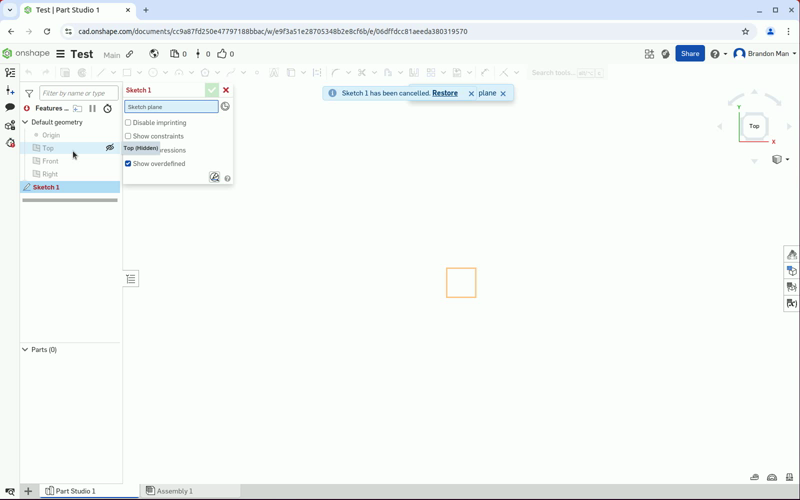
click(73, 150)
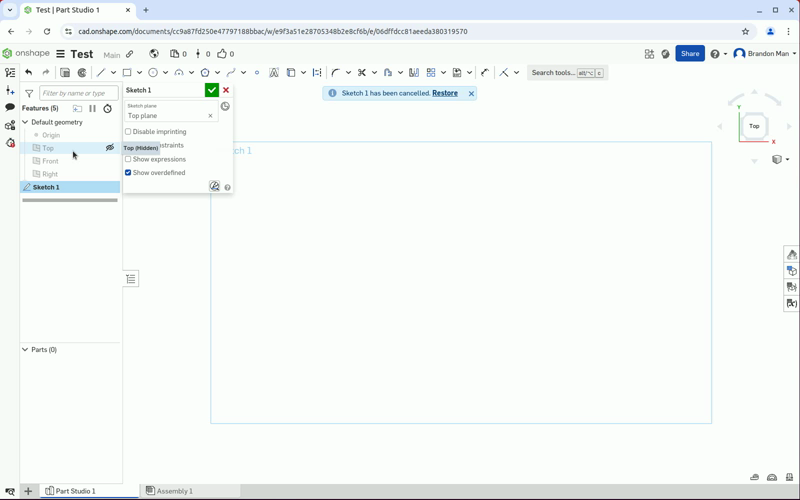
mouse_move(73, 352)
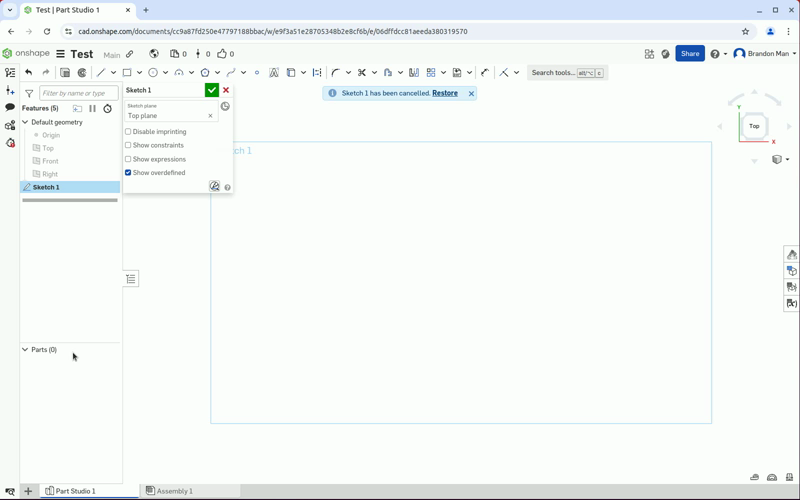
key(y)
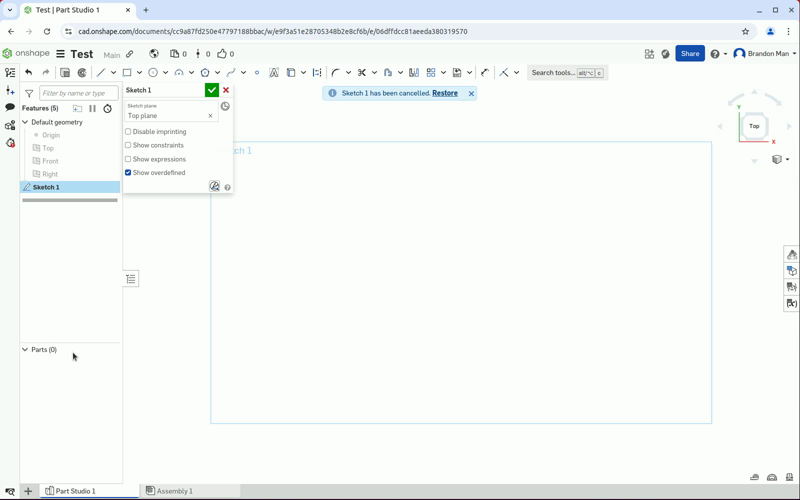
key(l)
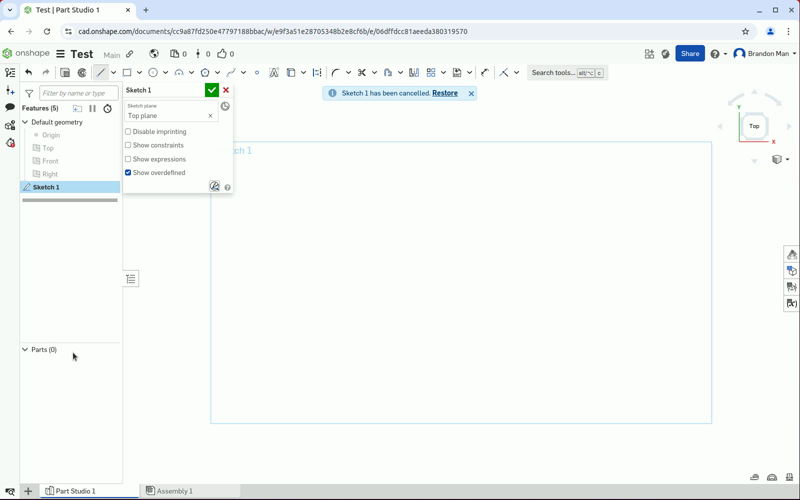
key_down(shift)
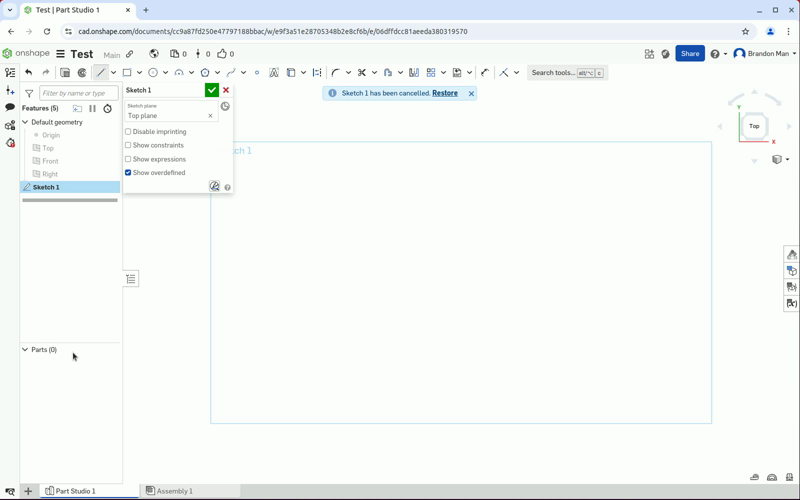
mouse_move(424, 319)
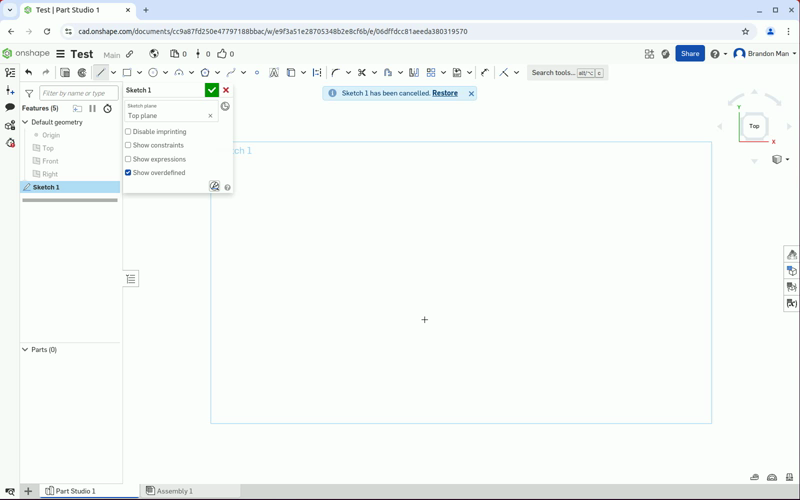
click(424, 319)
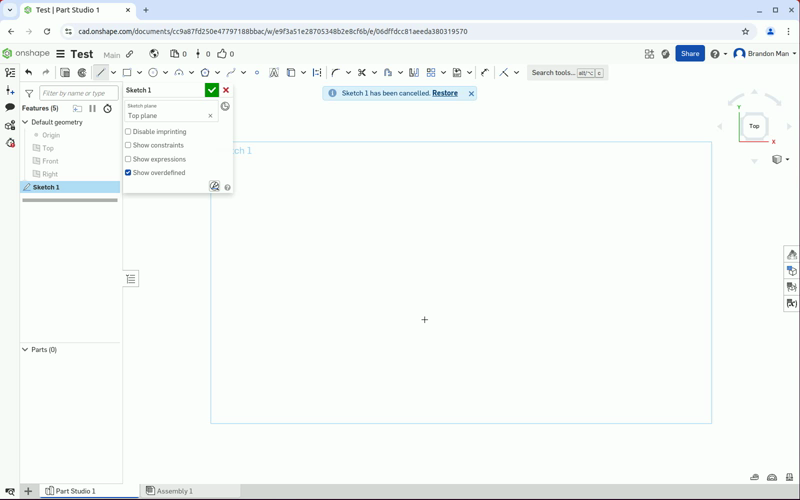
key_up(shift)
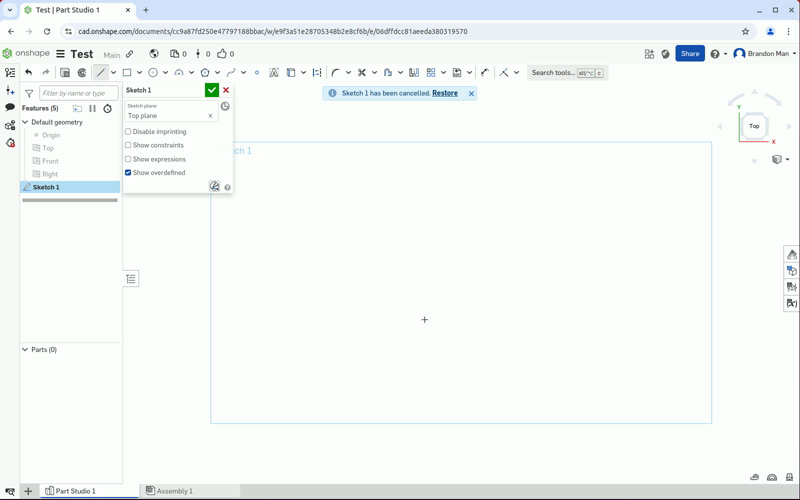
key_down(shift)
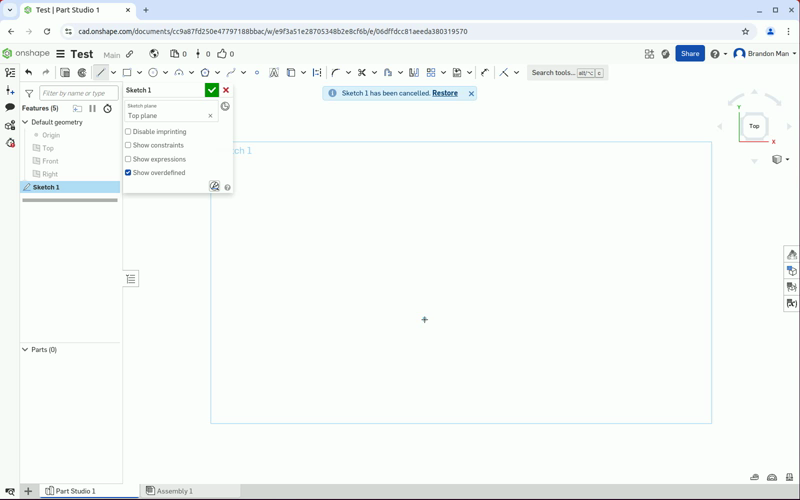
mouse_move(516, 291)
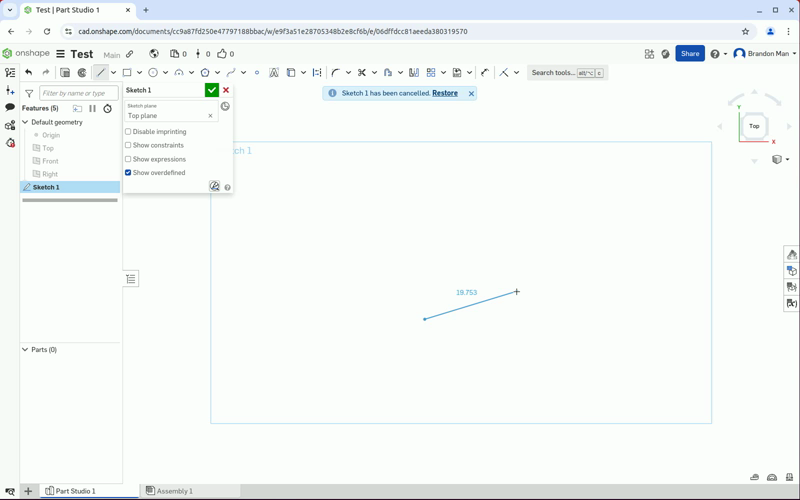
click(516, 291)
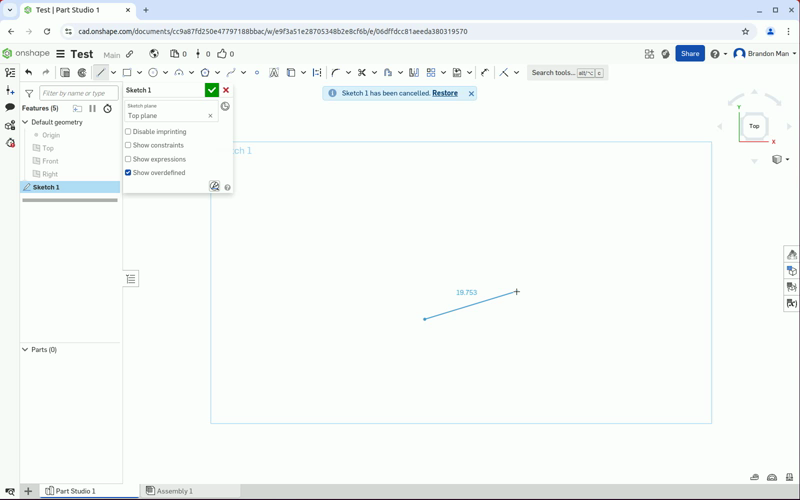
key_up(shift)
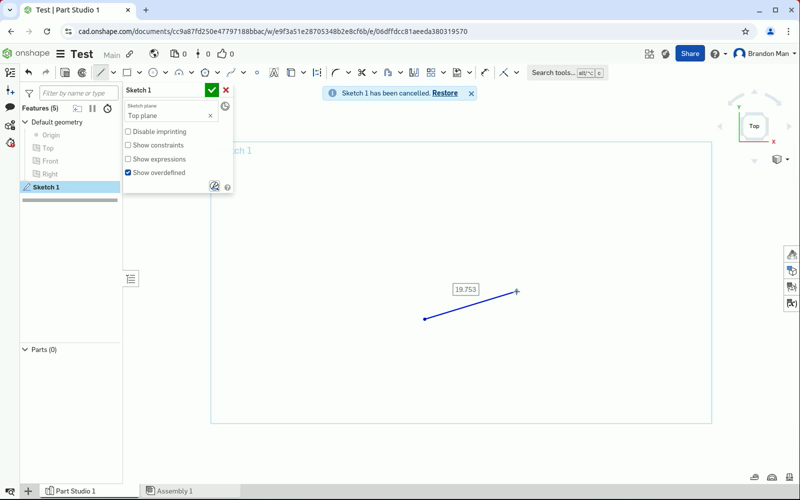
key_down(shift)
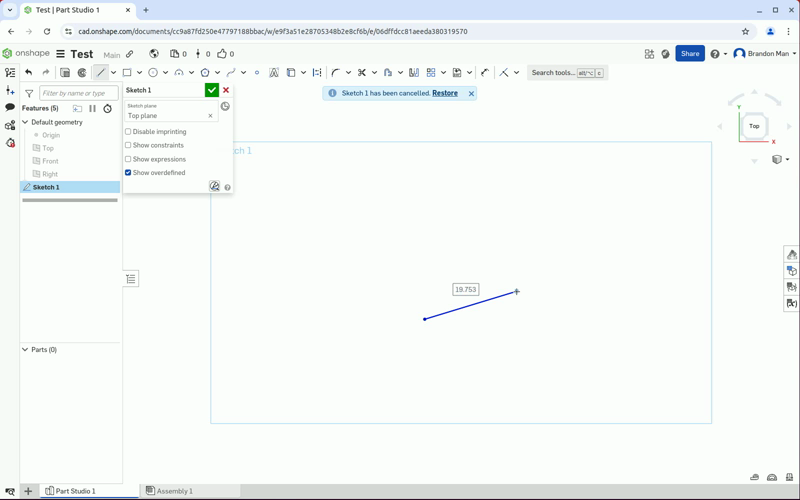
mouse_move(460, 220)
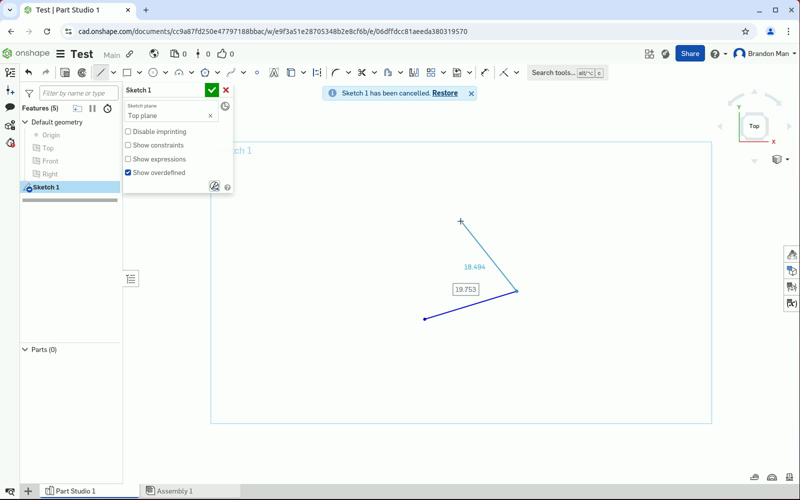
click(460, 220)
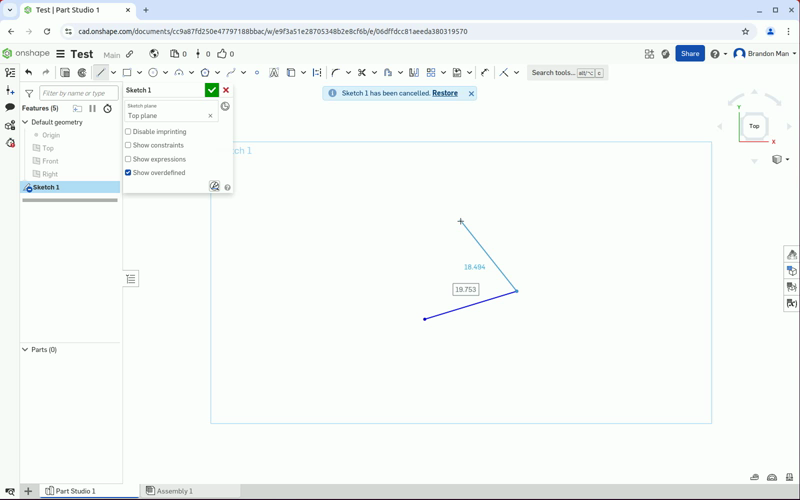
key_up(shift)
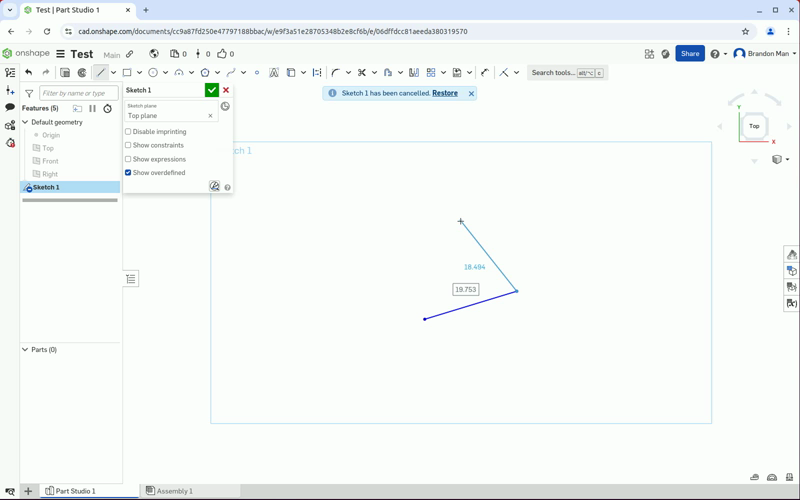
key_down(shift)
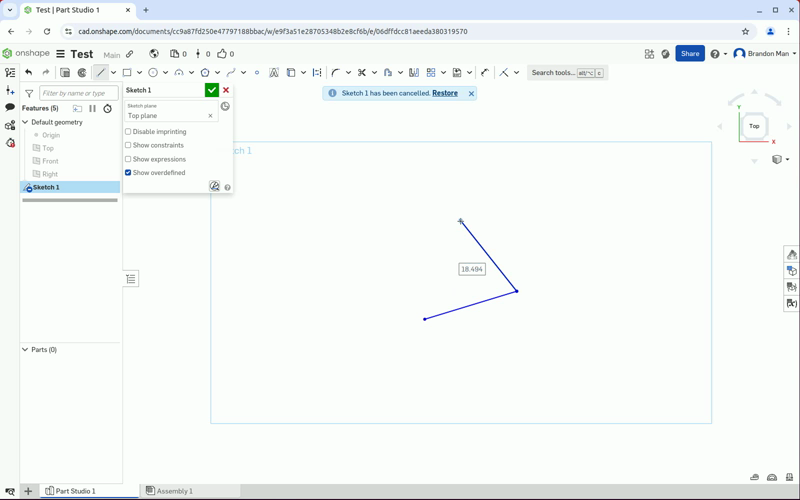
mouse_move(424, 319)
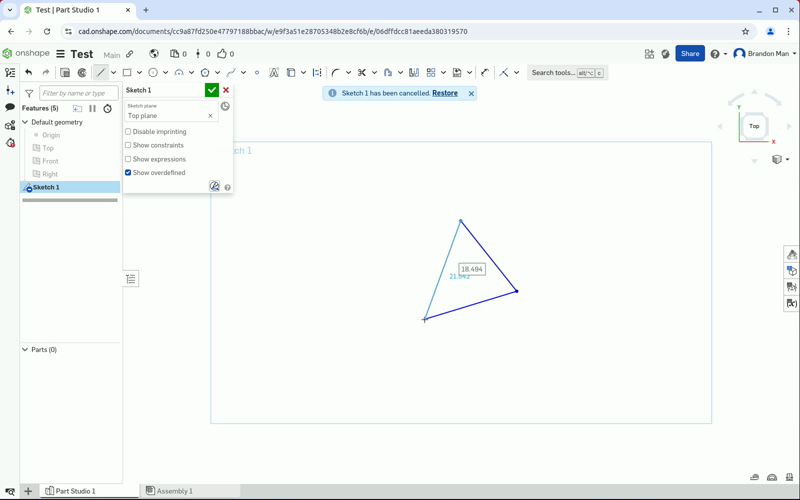
key_up(shift)
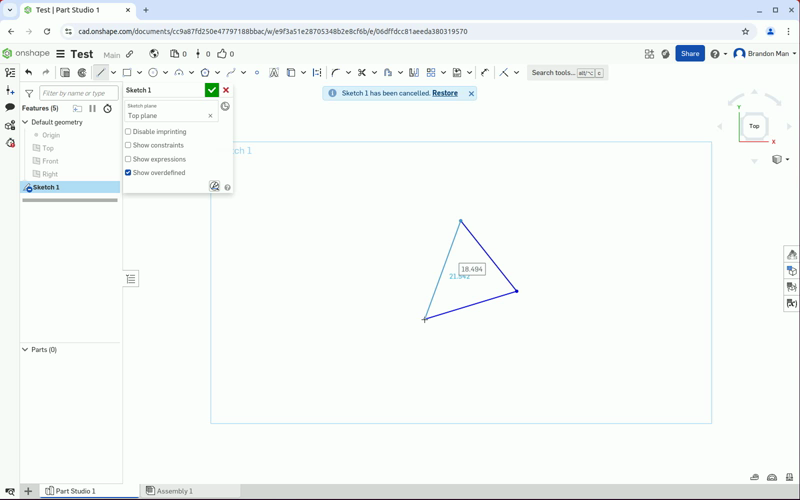
click(424, 319)
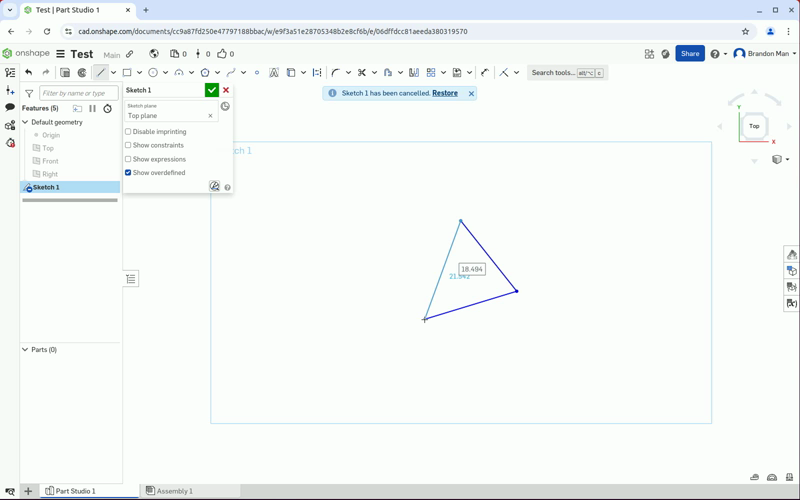
key(esc)
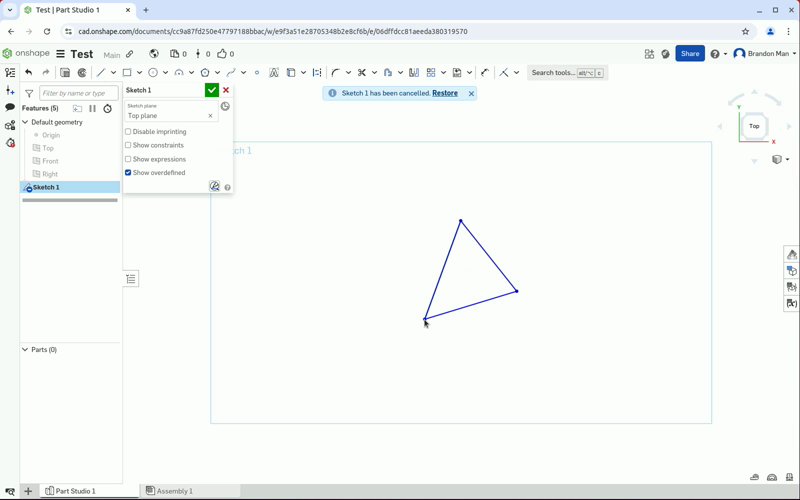
mouse_move(440, 303)
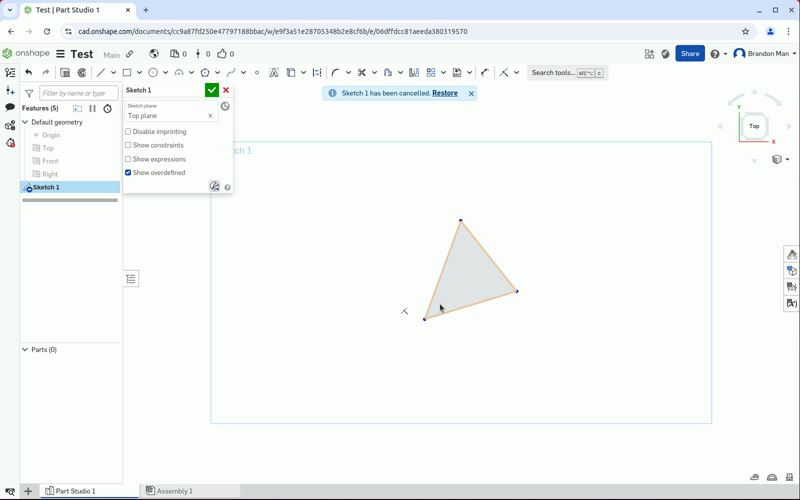
click(440, 303)
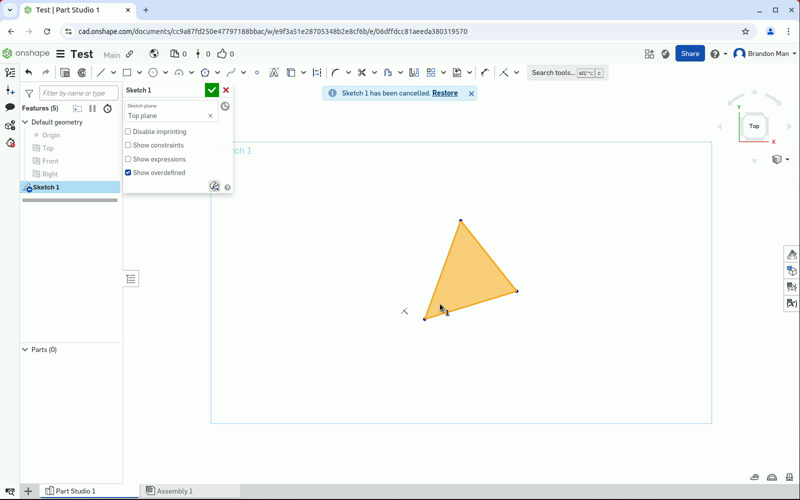
mouse_move(73, 352)
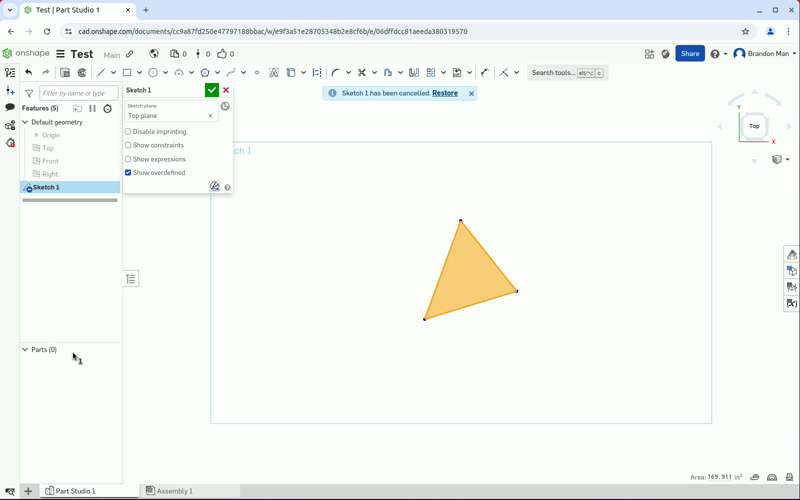
key(shift+y)
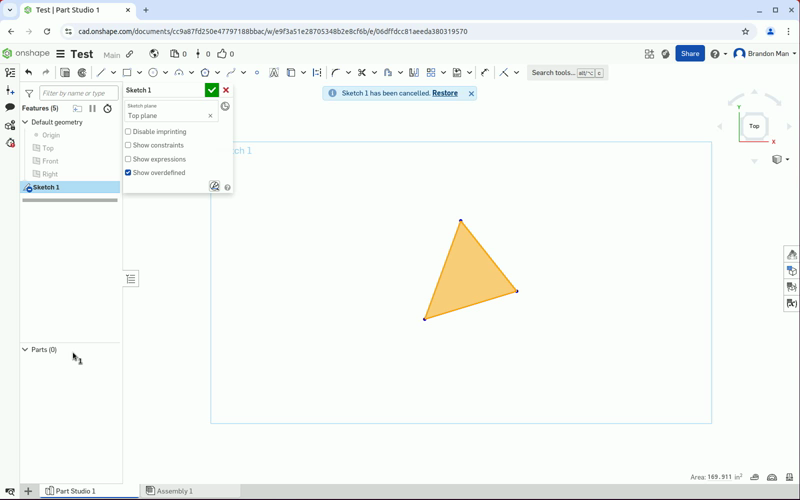
key(shift+e)
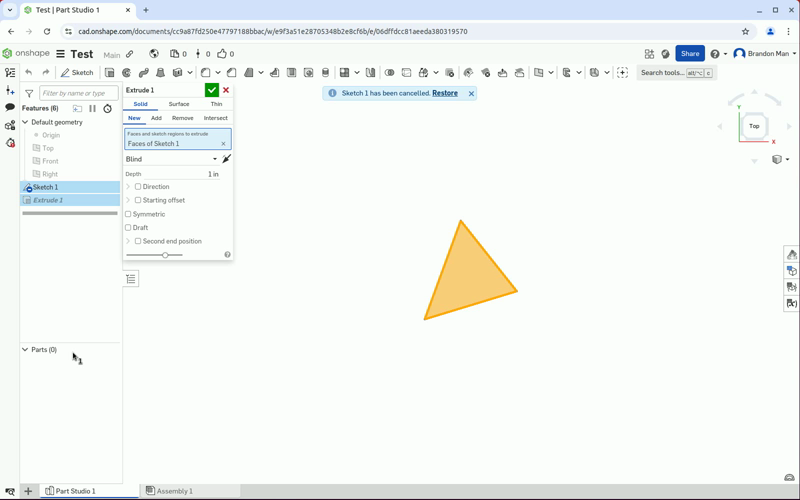
mouse_move(143, 106)
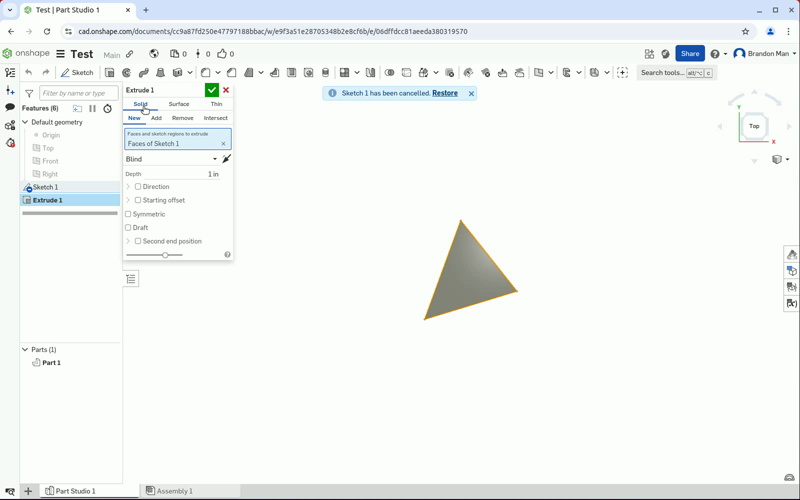
click(143, 106)
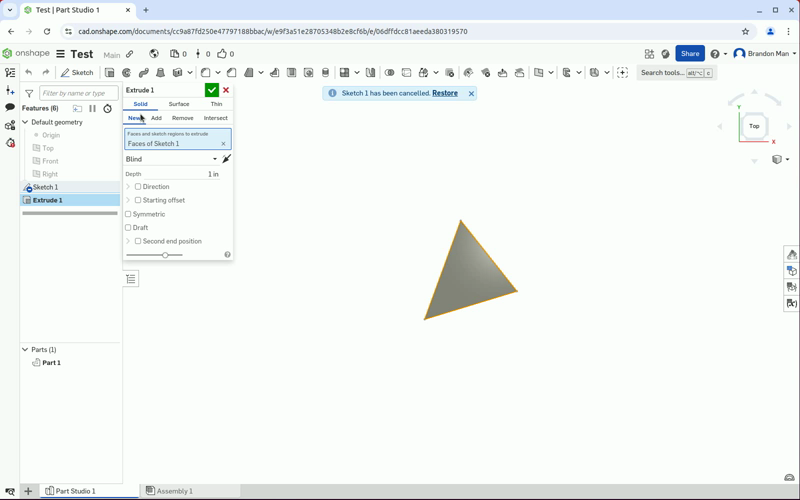
mouse_move(137, 120)
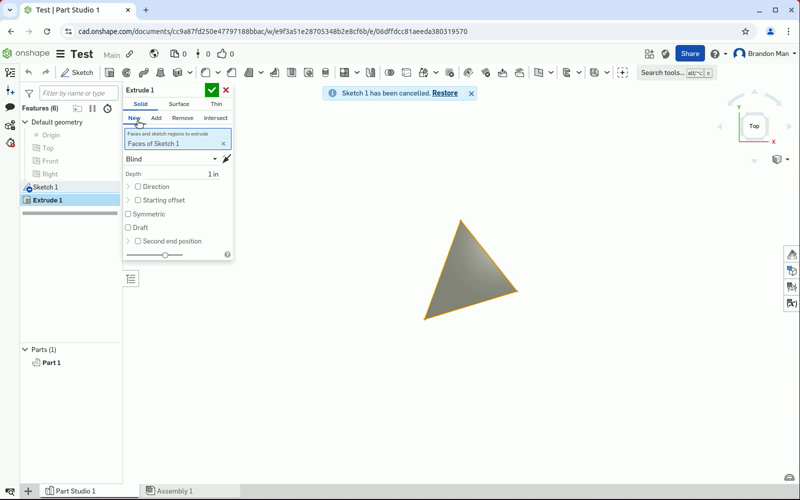
click(137, 120)
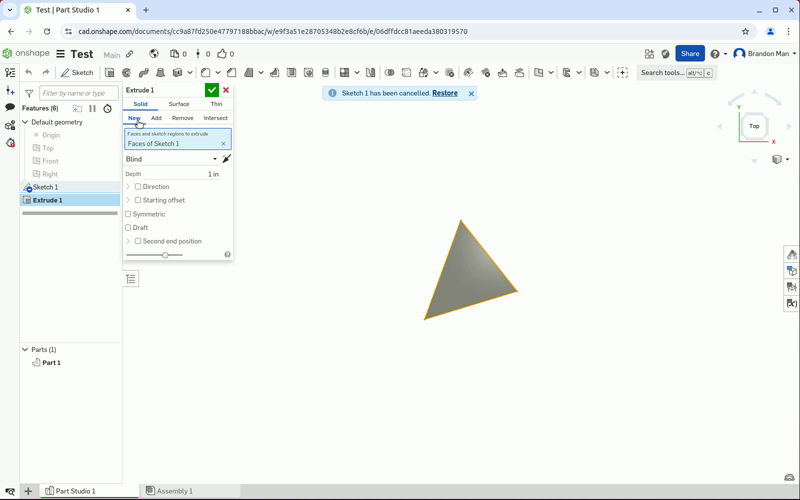
key(tab, 4)
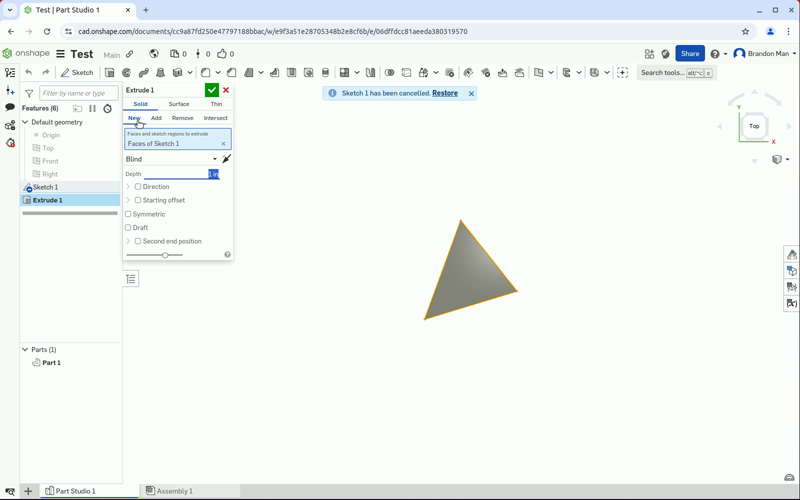
text(-4.333)
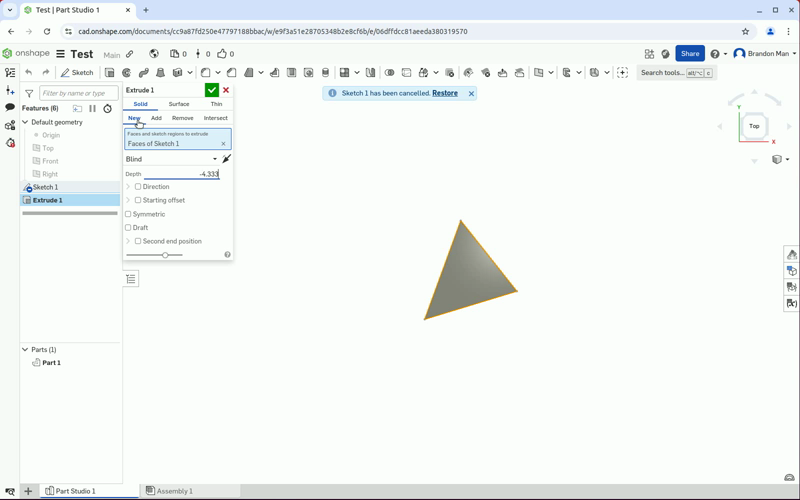
key(enter)
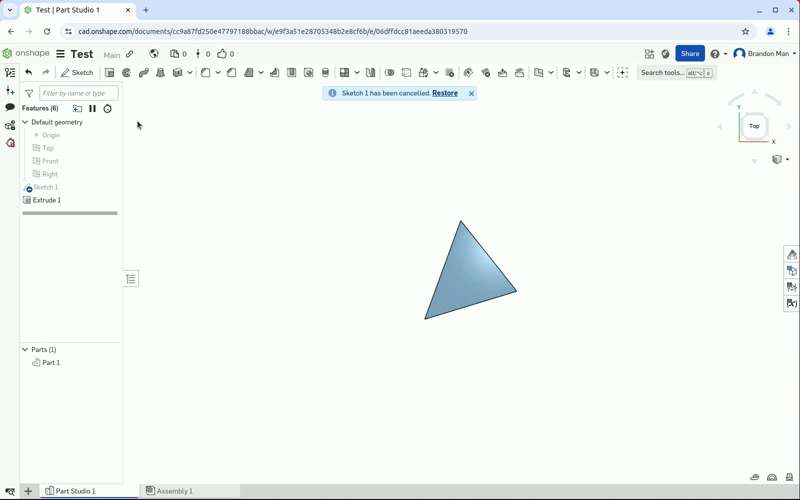
key(shift+h)
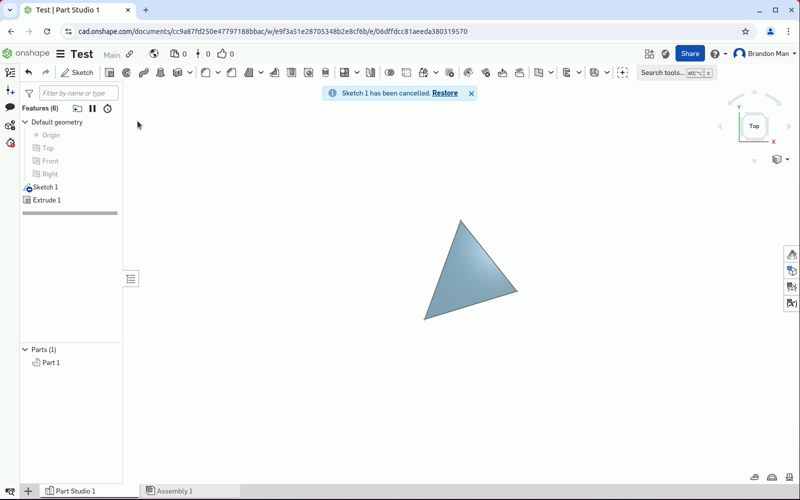
key(shift+h)
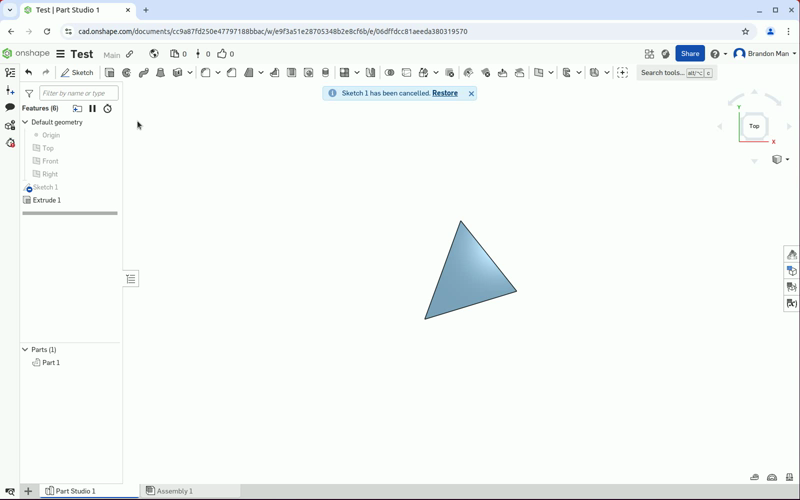
mouse_move(73, 189)
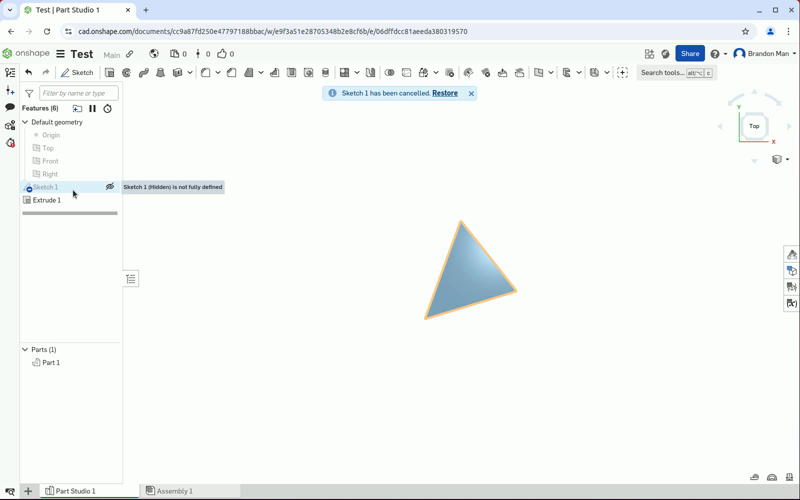
click(73, 189)
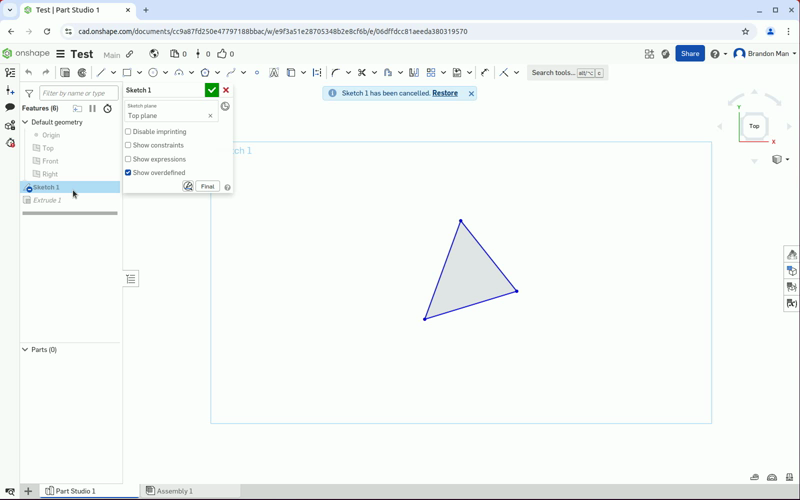
mouse_move(229, 92)
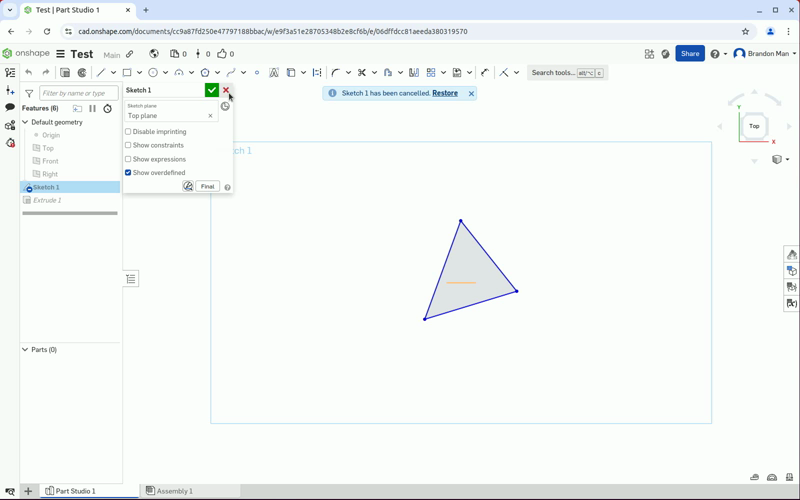
click(229, 92)
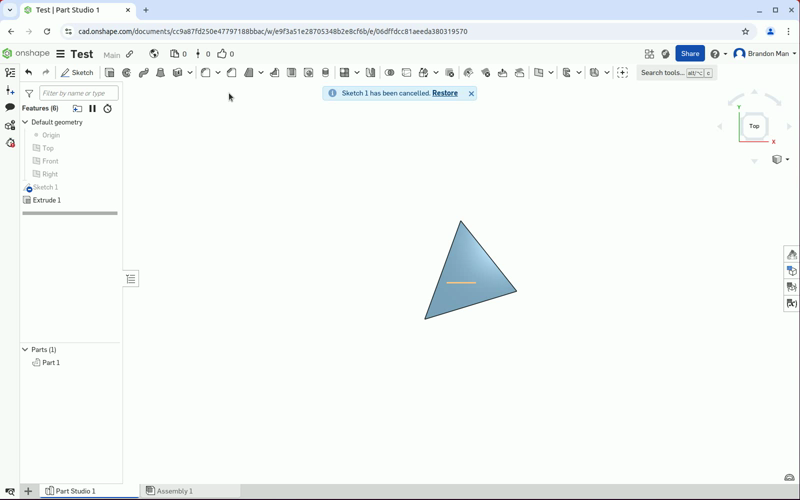
mouse_move(73, 352)
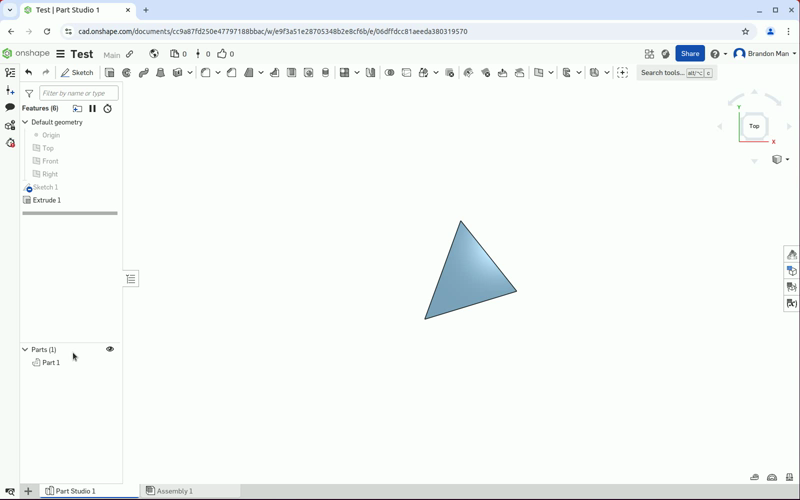
key(y)
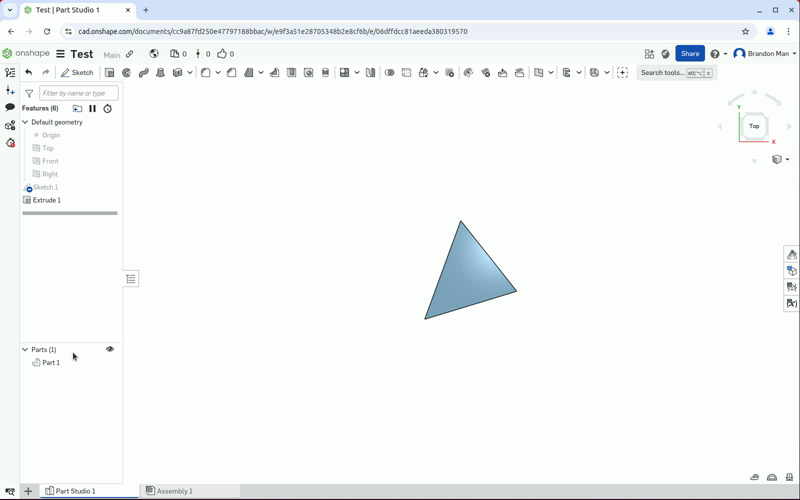
key(shift+p)
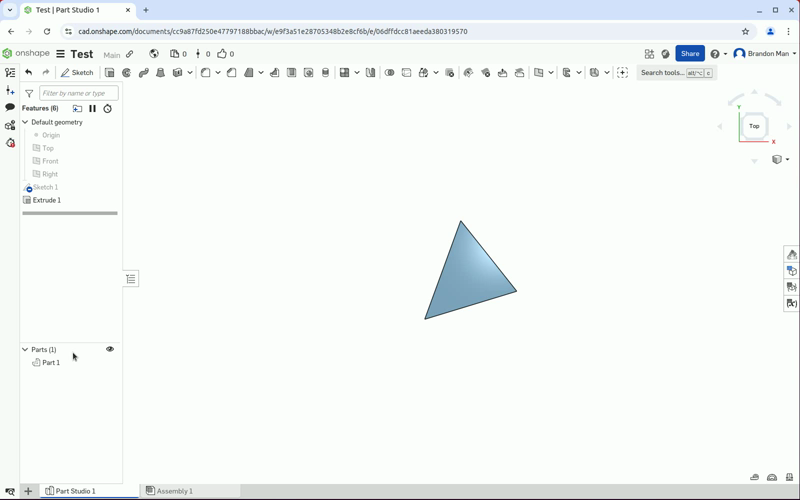
key(space)
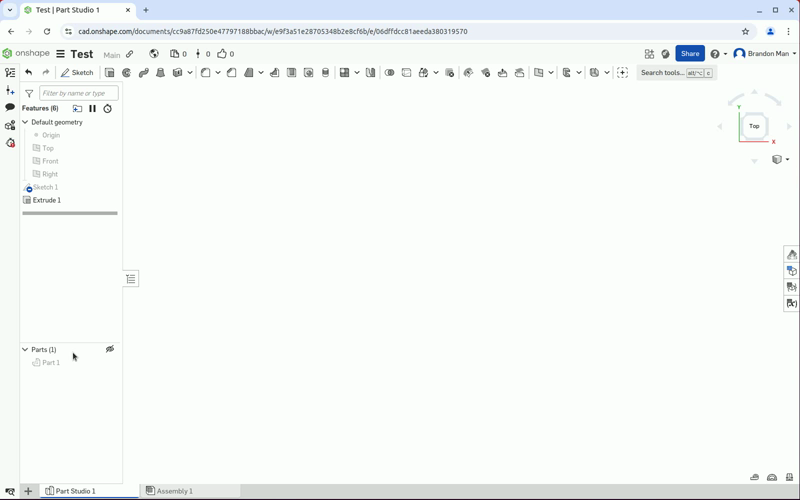
key_down(shift)
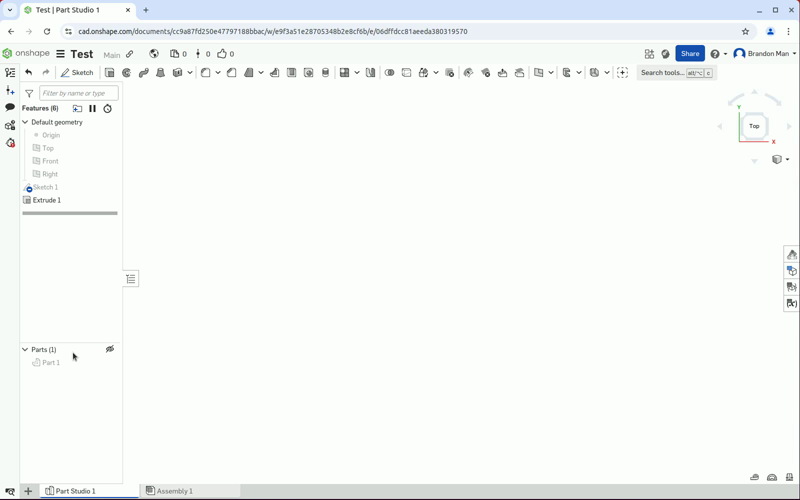
key(up)
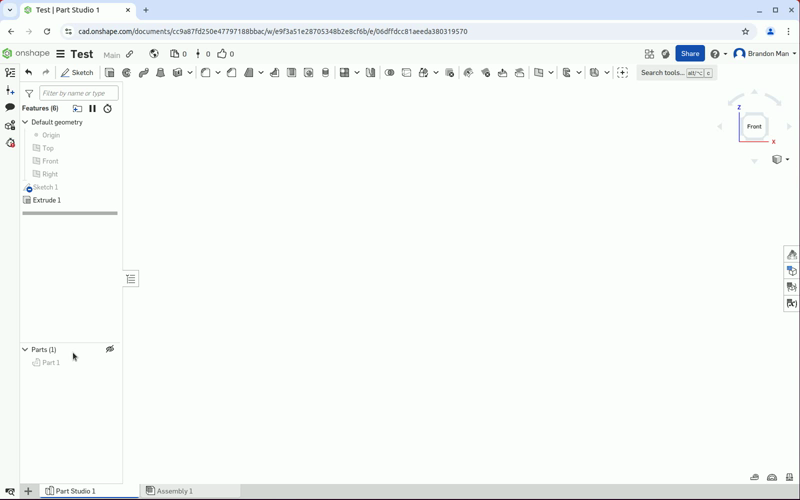
key_up(shift)
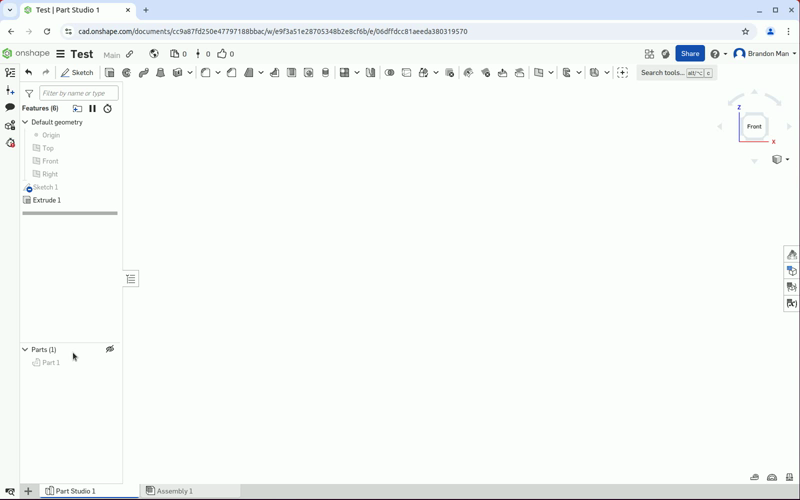
key(space)
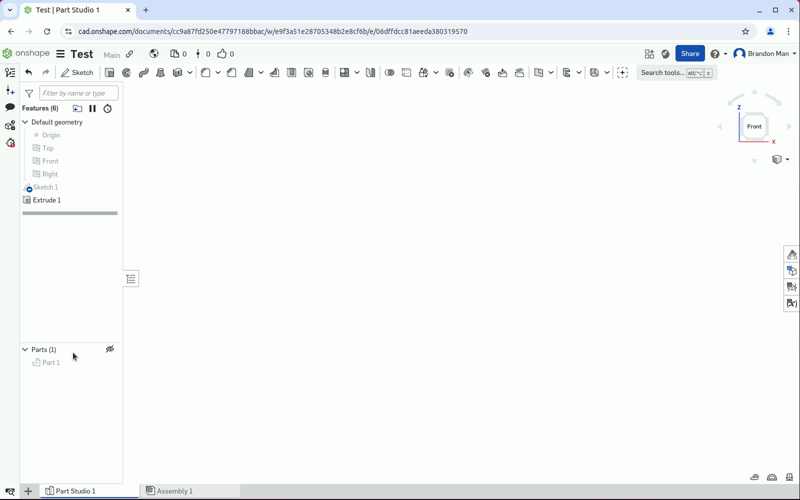
key_down(shift)
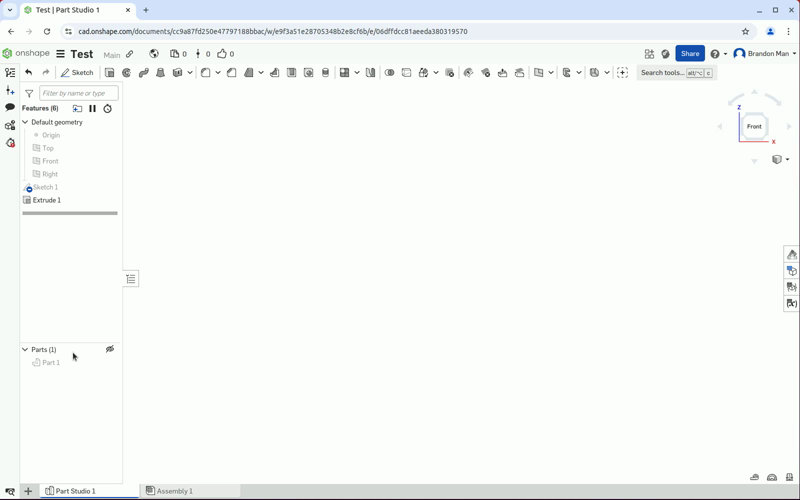
key(left)
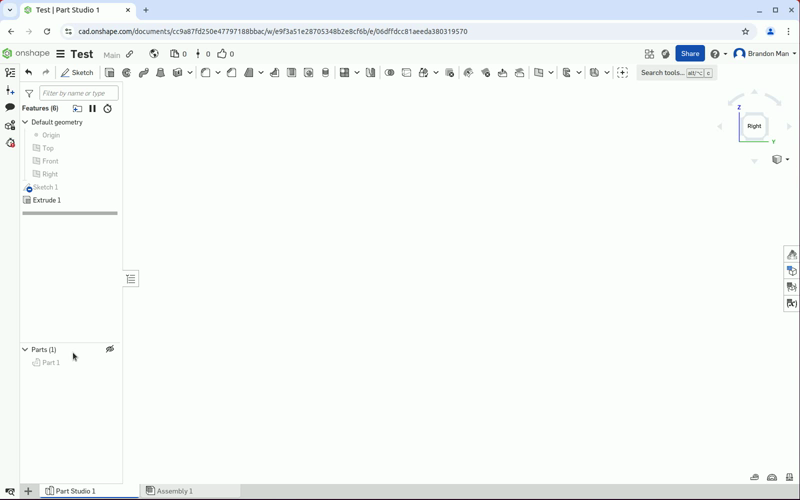
key_up(shift)
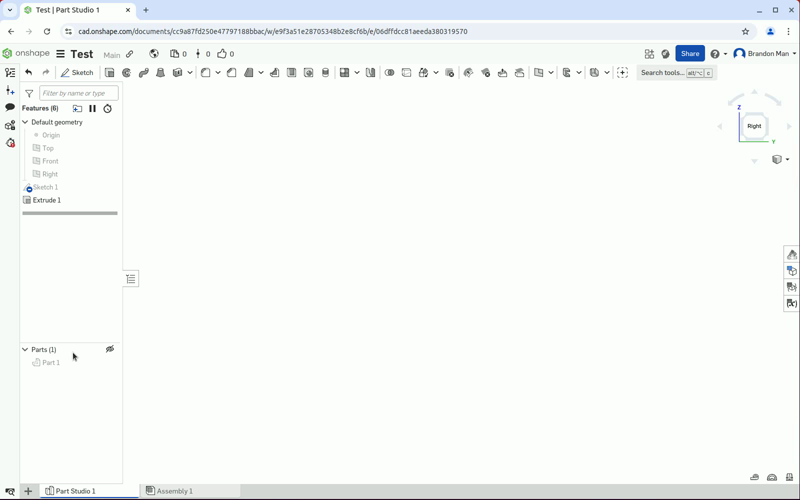
mouse_move(73, 352)
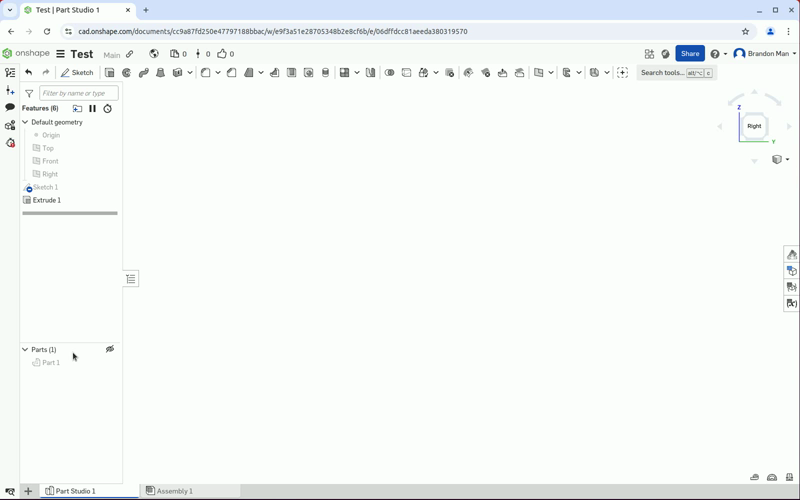
key(shift+y)
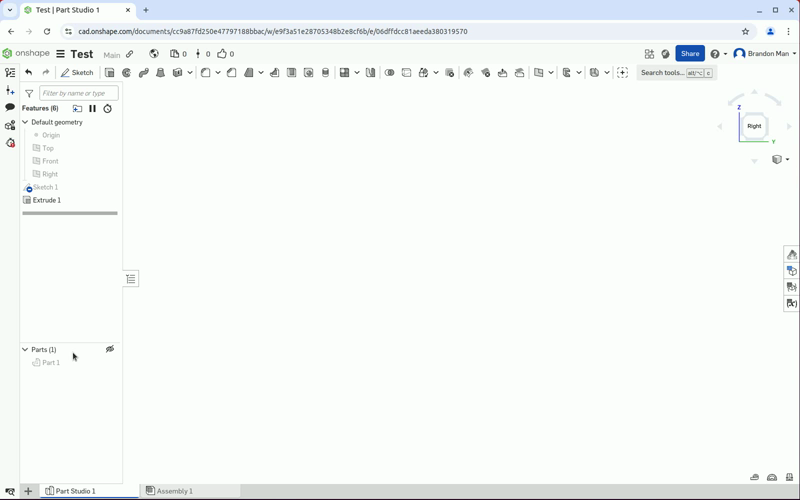
key(shift+s)
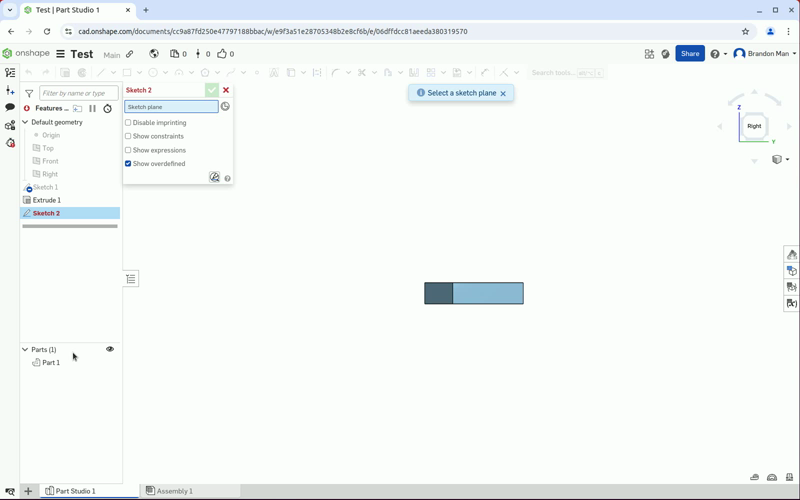
mouse_move(73, 176)
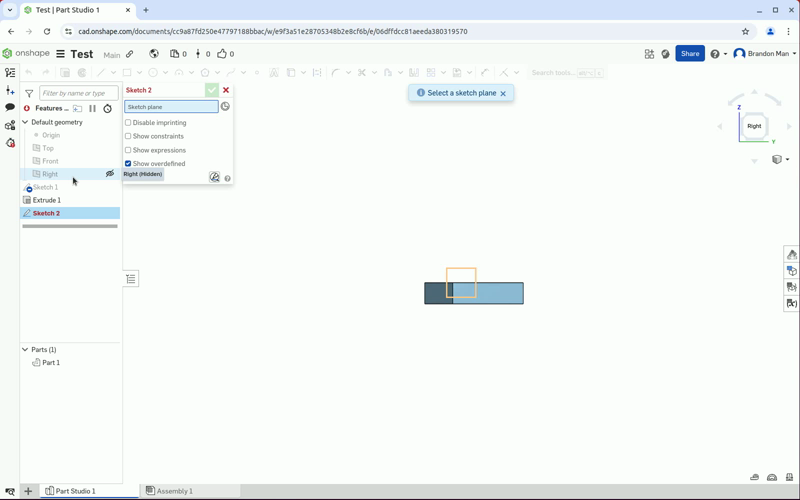
click(73, 176)
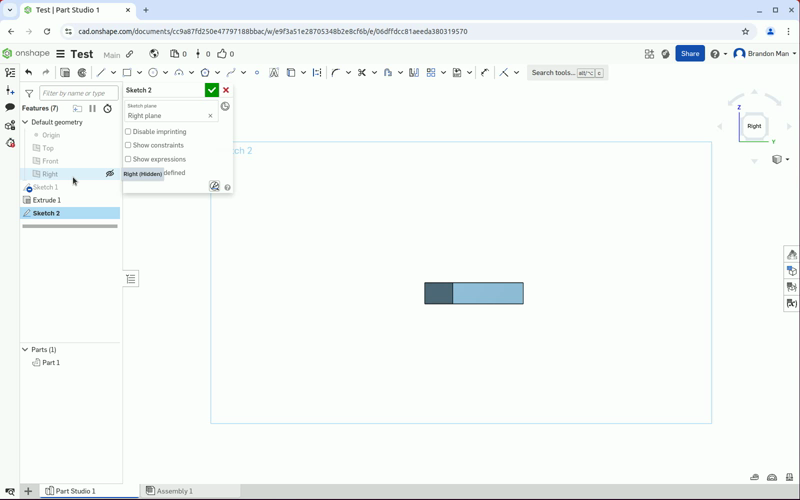
mouse_move(73, 352)
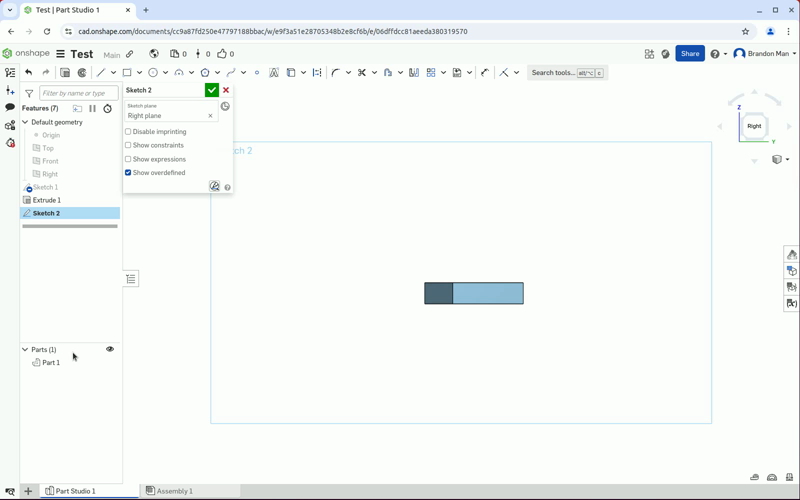
key(y)
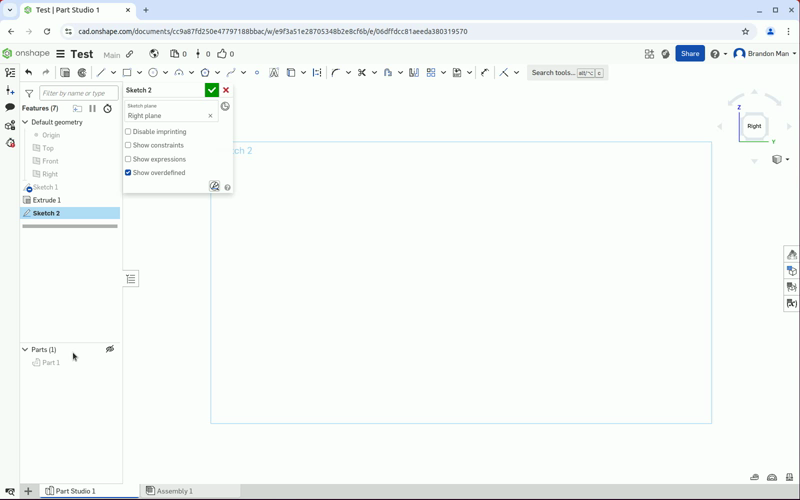
key(l)
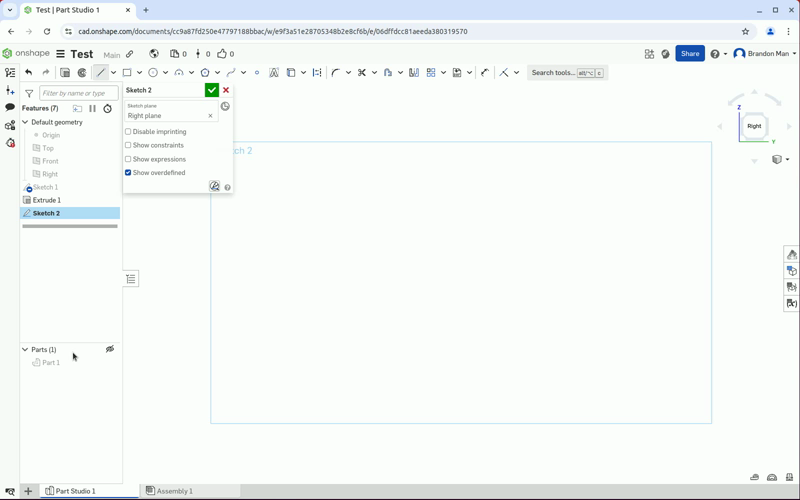
key_down(shift)
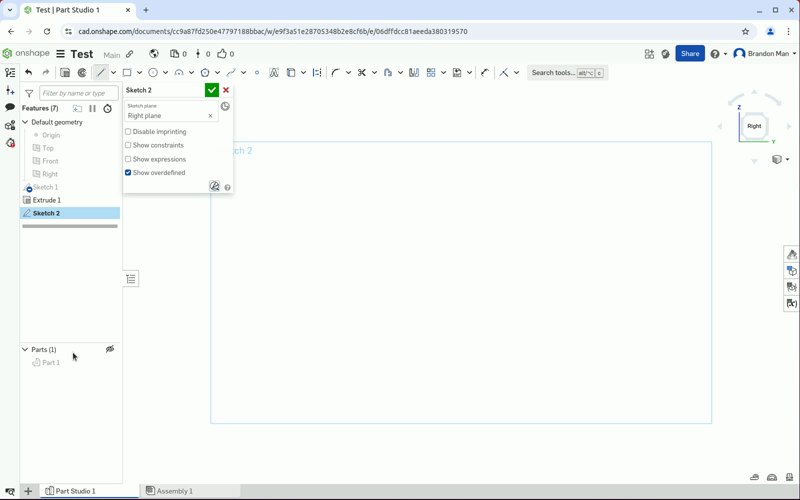
mouse_move(457, 234)
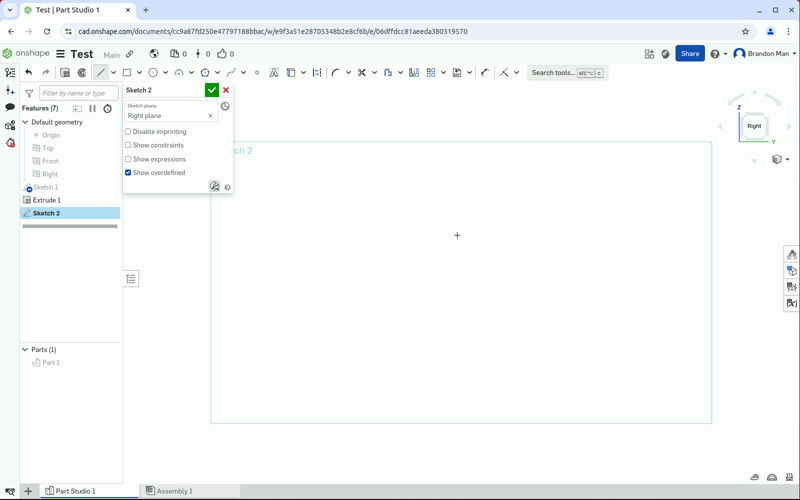
click(457, 234)
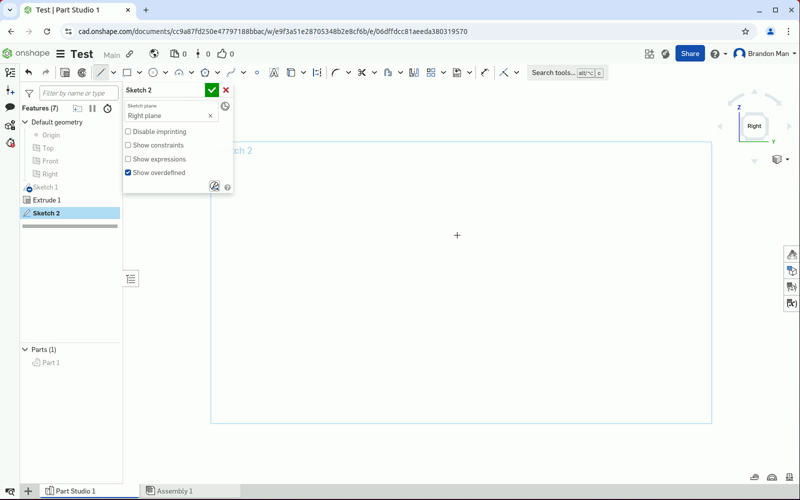
key_up(shift)
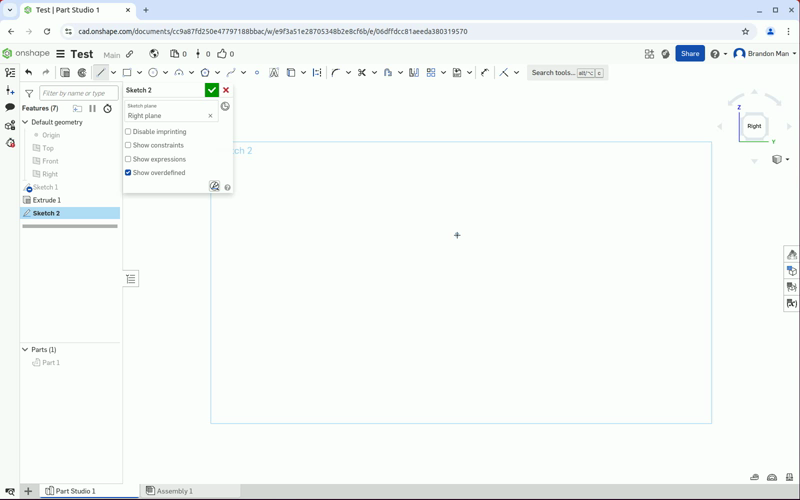
key_down(shift)
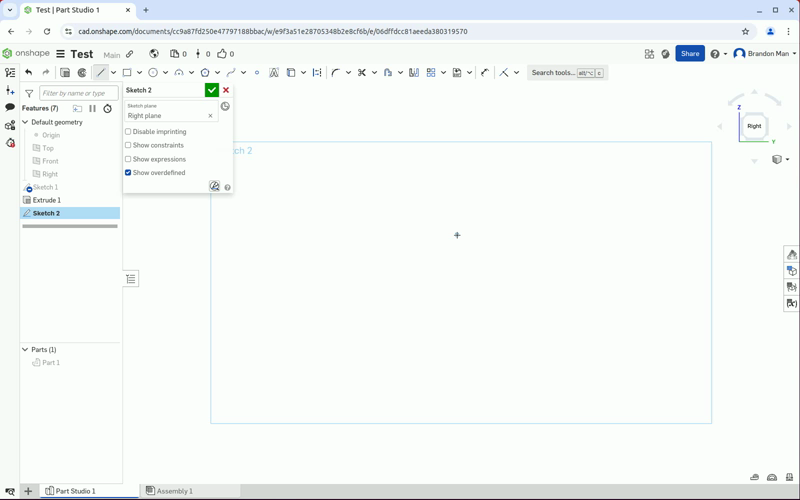
mouse_move(487, 234)
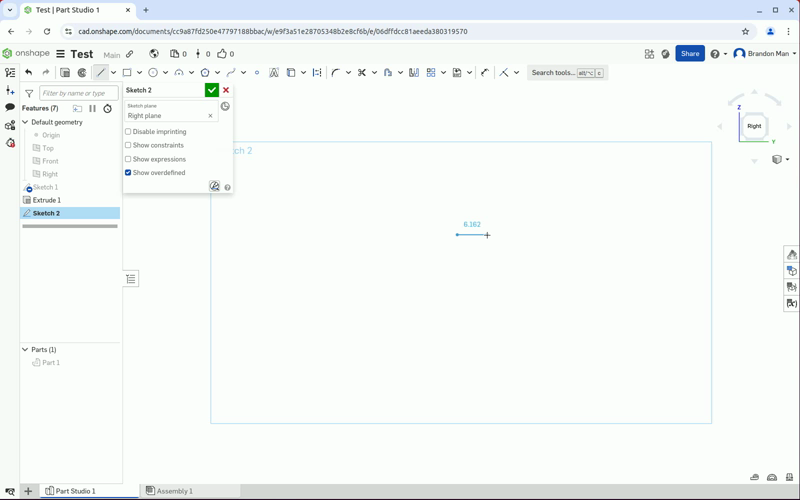
mouse_move(460, 241)
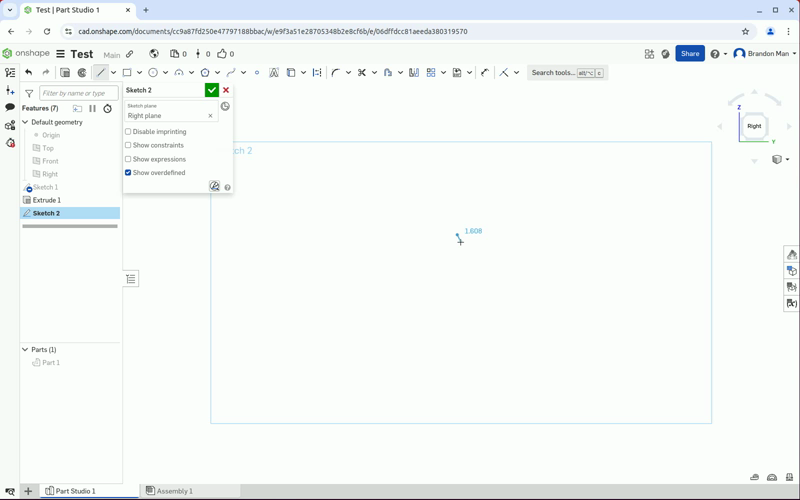
click(460, 241)
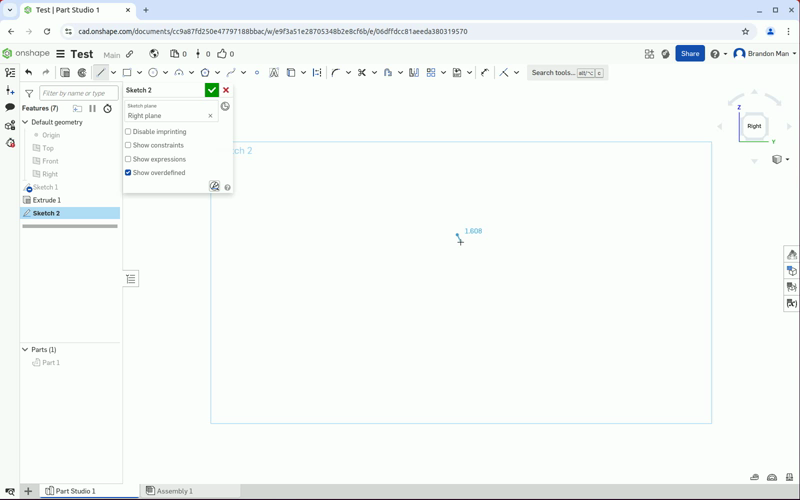
key_up(shift)
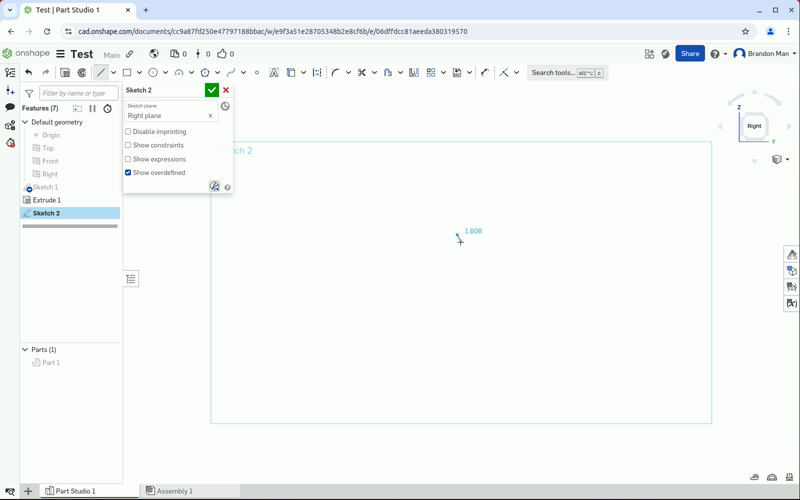
key_down(shift)
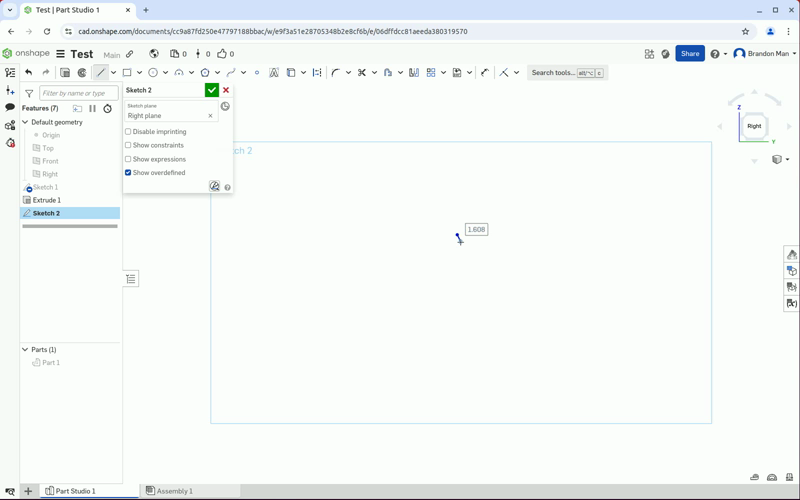
mouse_move(490, 241)
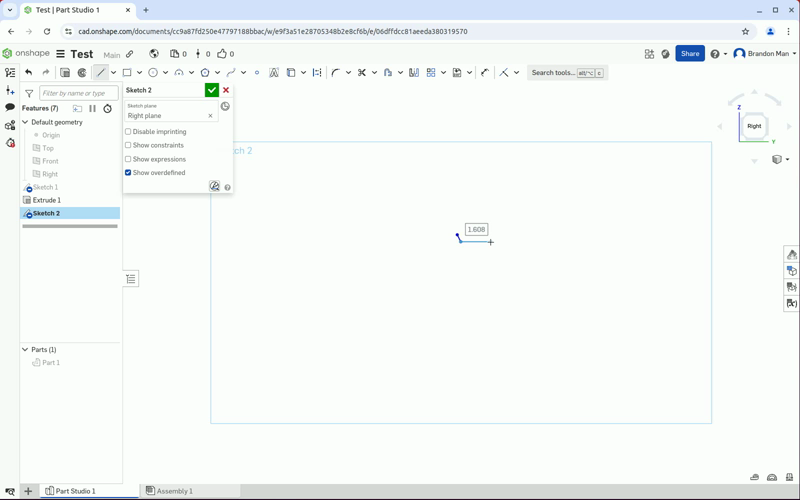
mouse_move(483, 229)
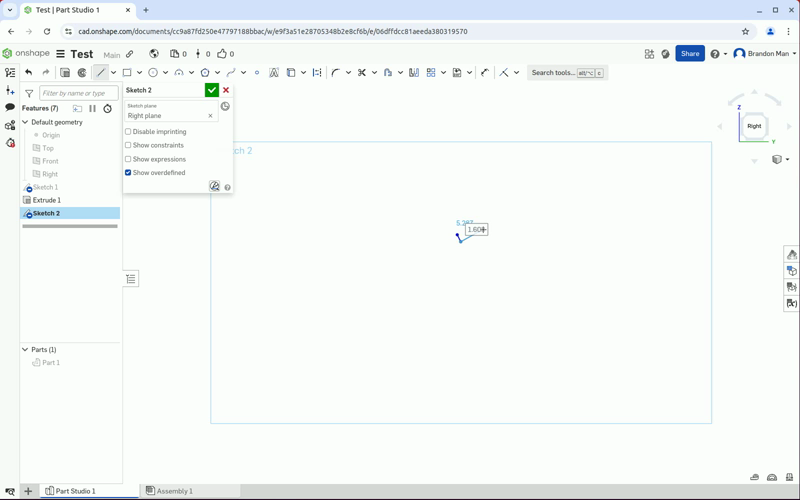
click(483, 229)
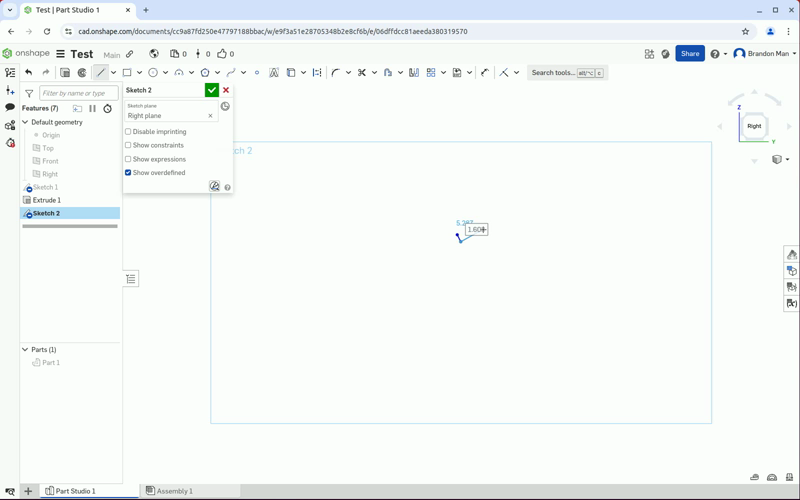
key_up(shift)
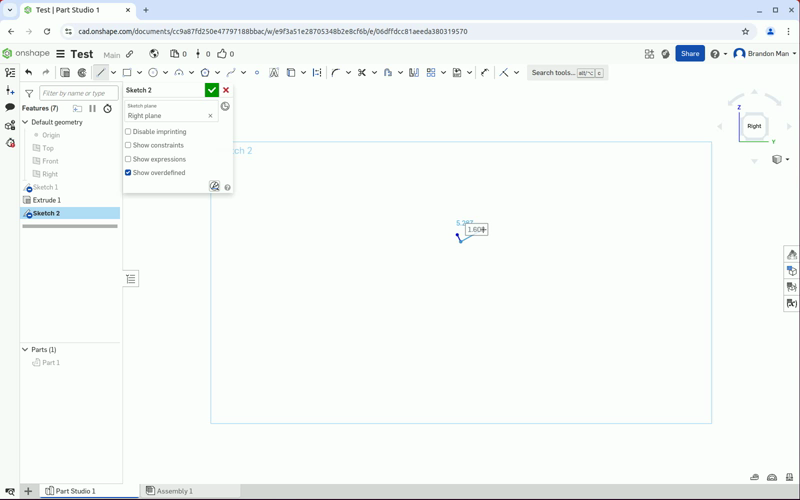
key_down(shift)
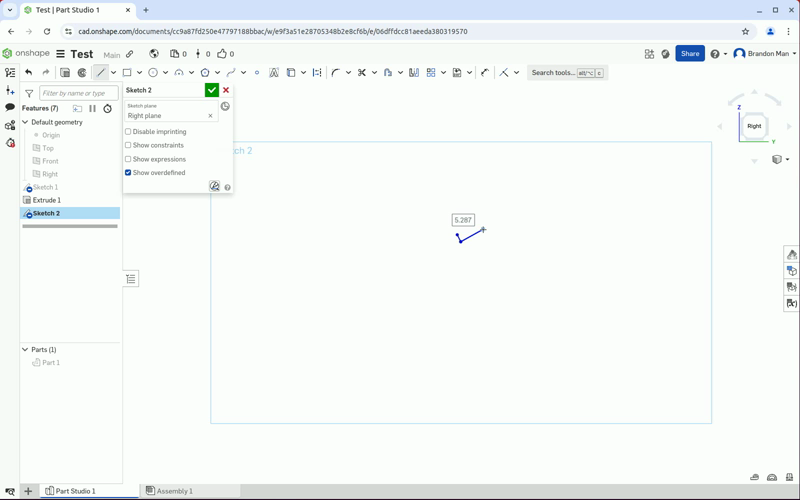
mouse_move(513, 229)
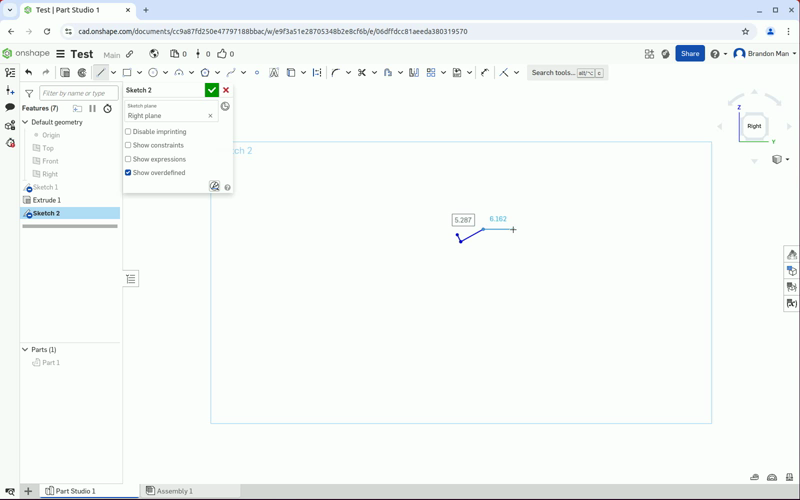
mouse_move(469, 234)
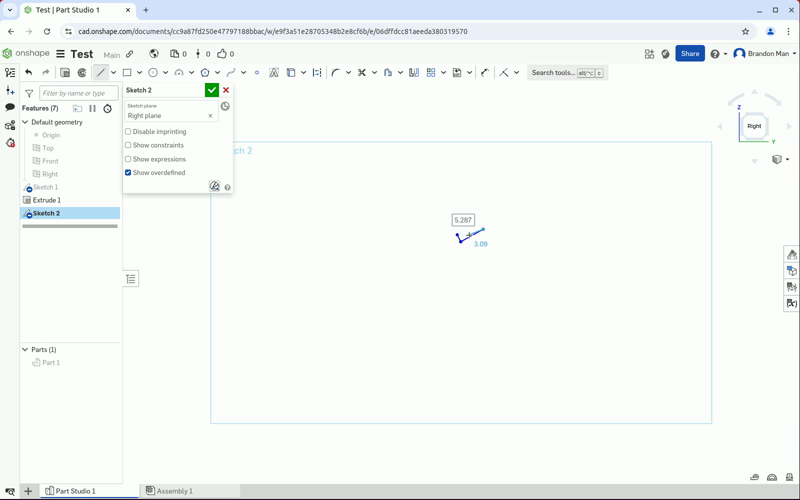
click(469, 234)
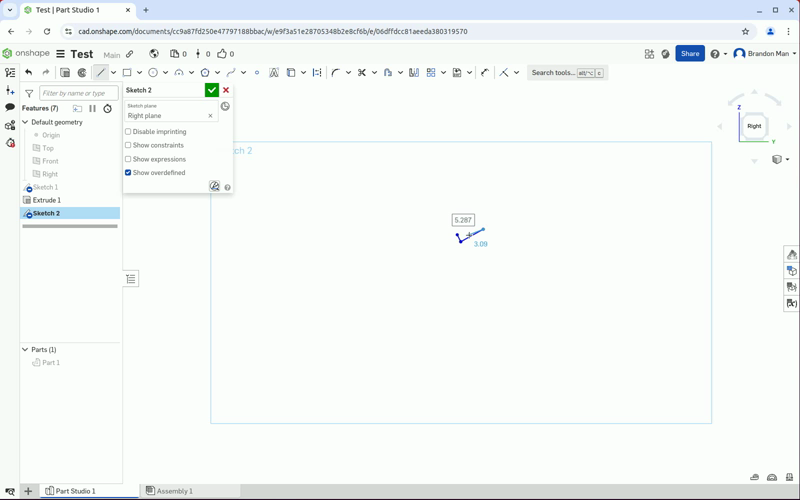
key_up(shift)
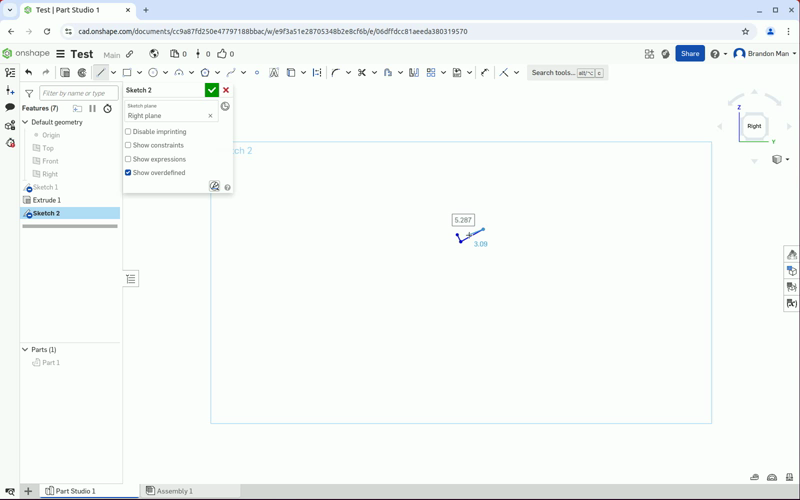
mouse_move(499, 234)
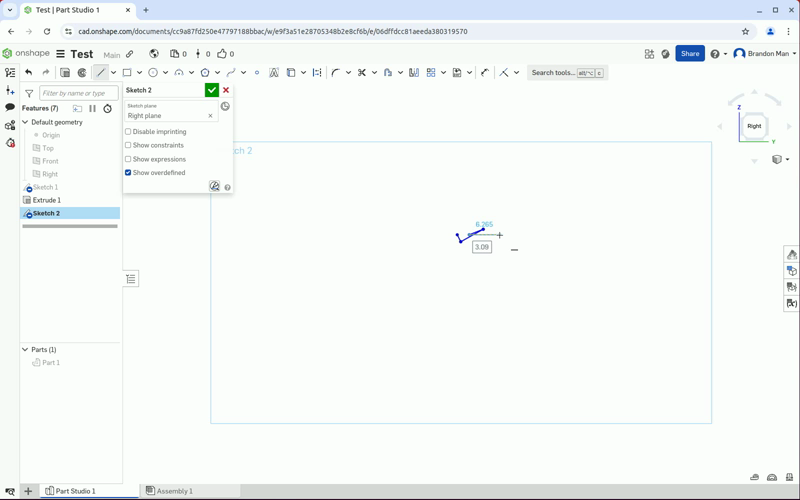
key_down(shift)
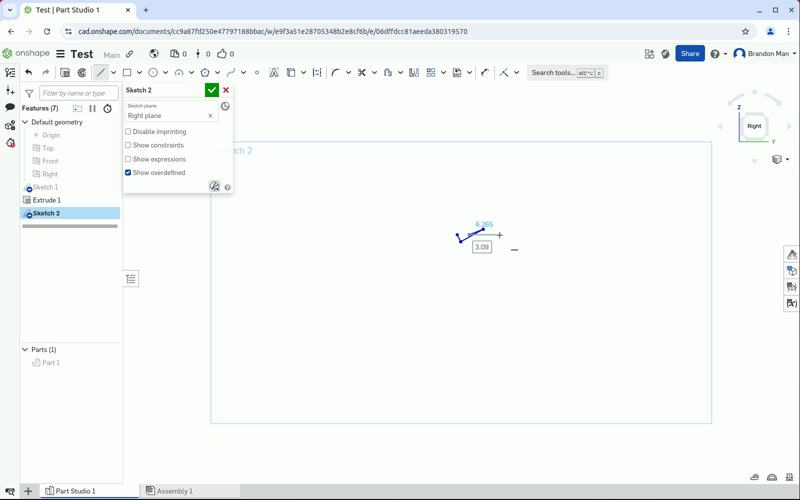
mouse_move(457, 234)
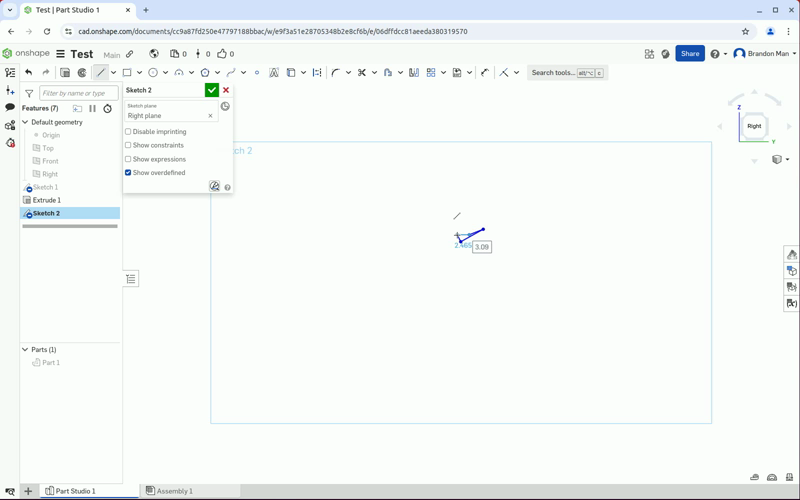
key_up(shift)
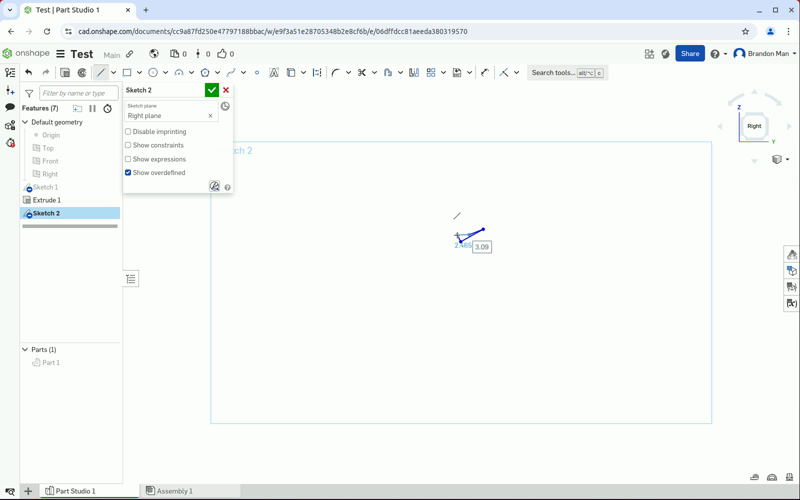
click(457, 234)
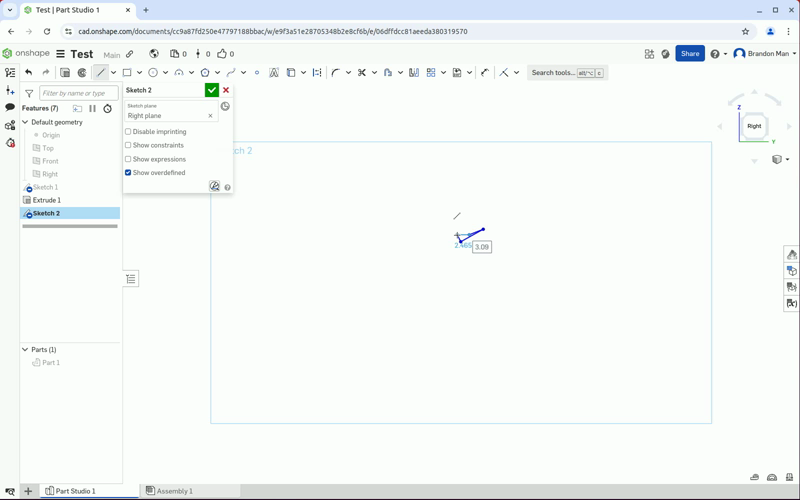
key(esc)
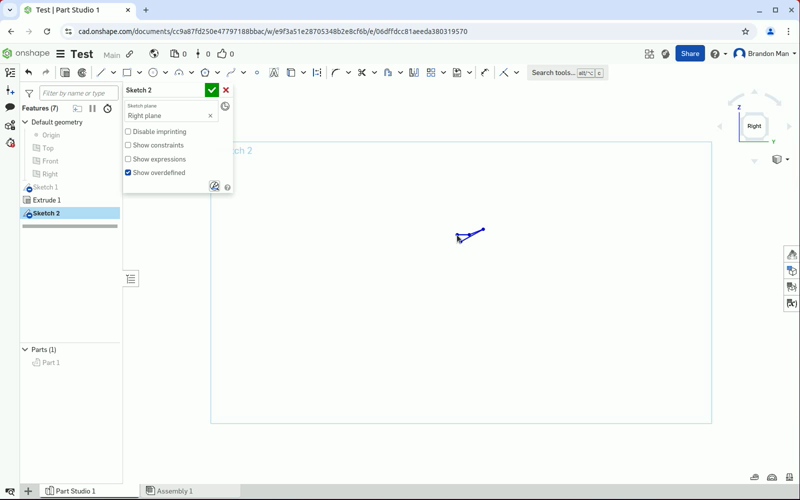
mouse_move(461, 237)
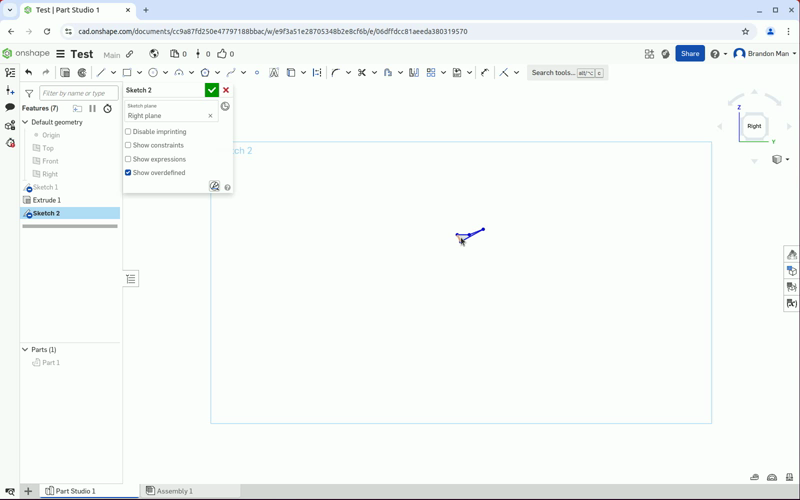
scroll(6)
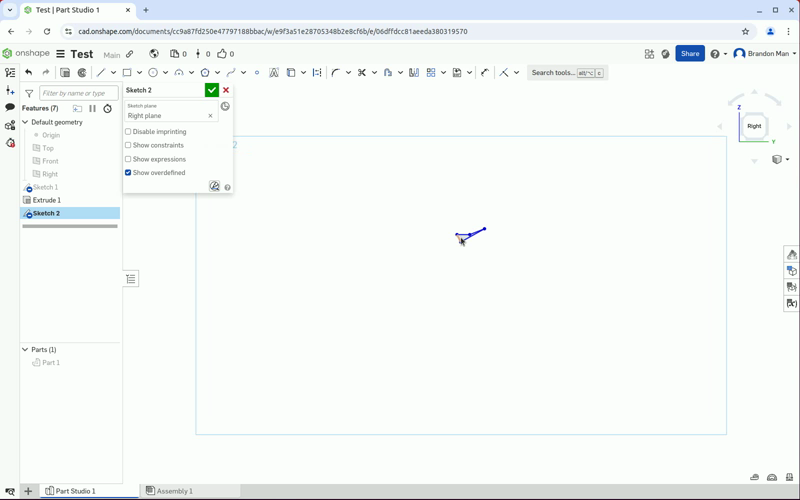
scroll(6)
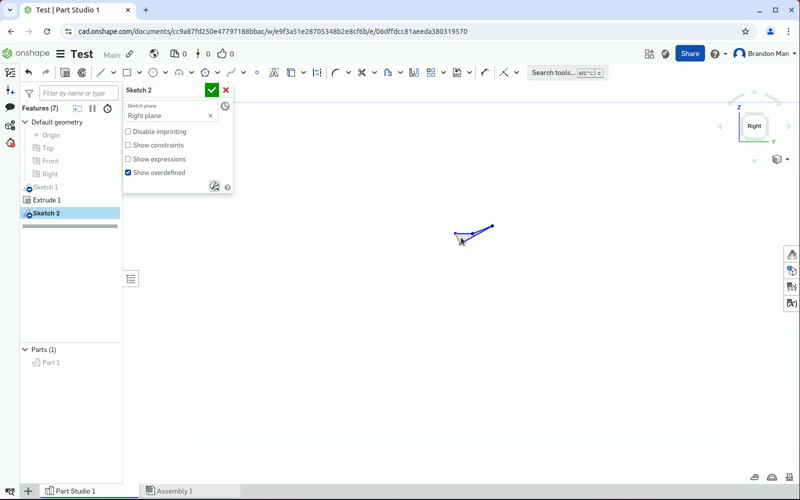
scroll(6)
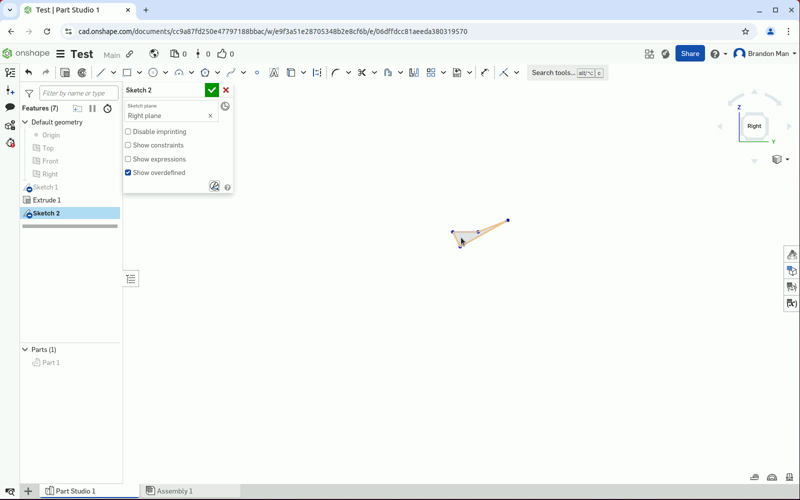
scroll(6)
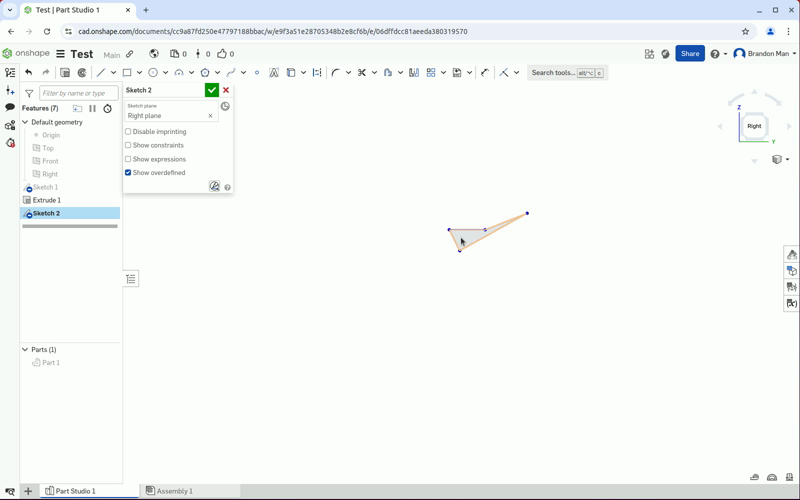
scroll(6)
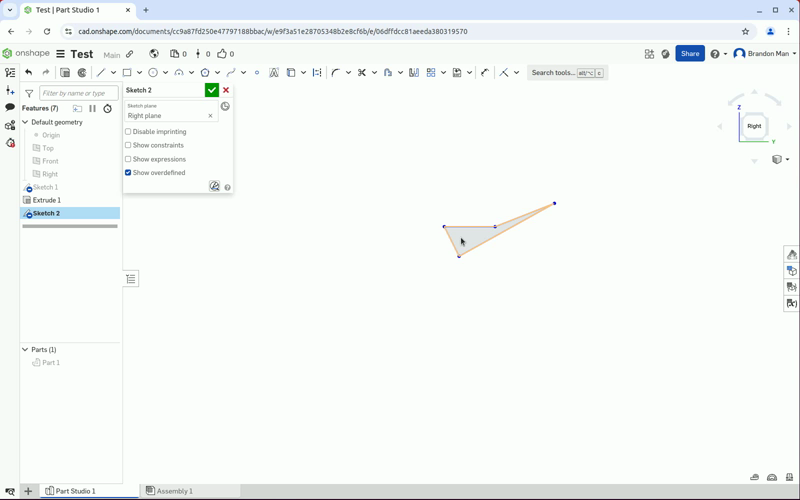
scroll(6)
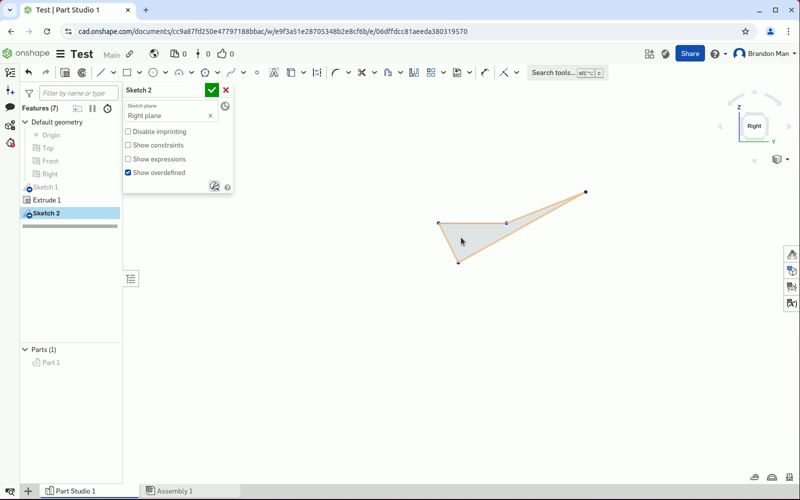
scroll(6)
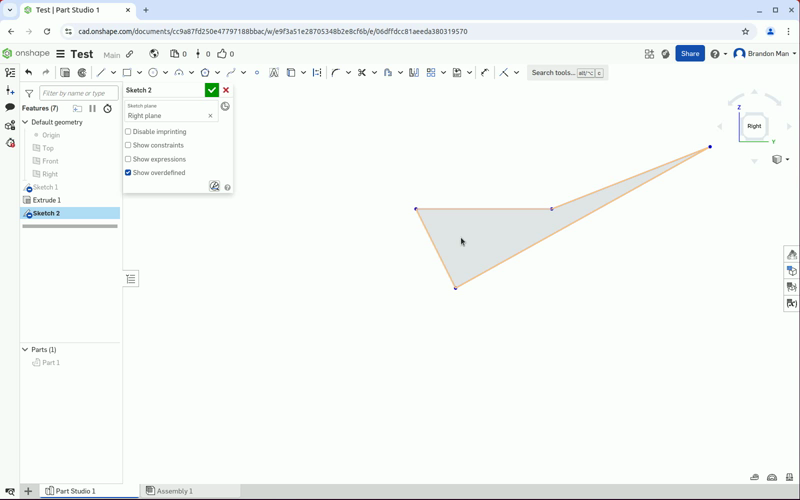
click(461, 237)
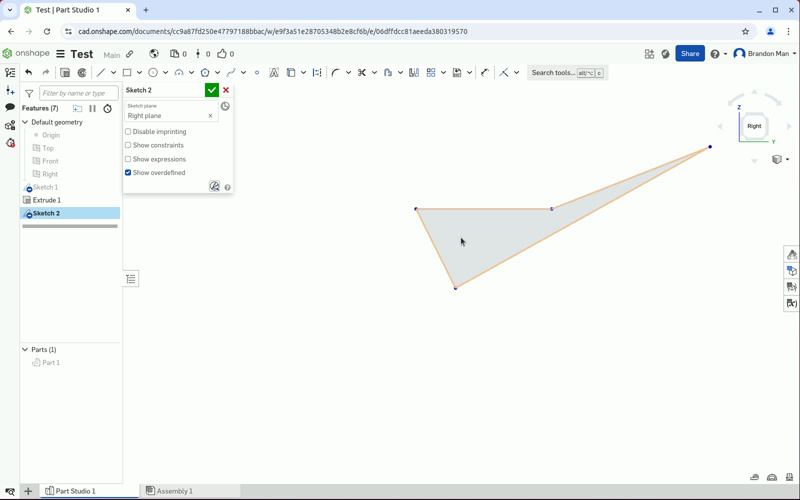
scroll(-6)
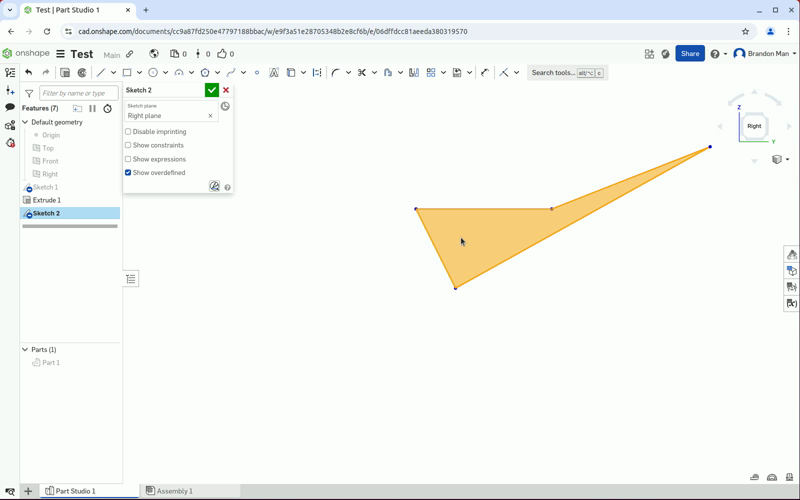
scroll(-6)
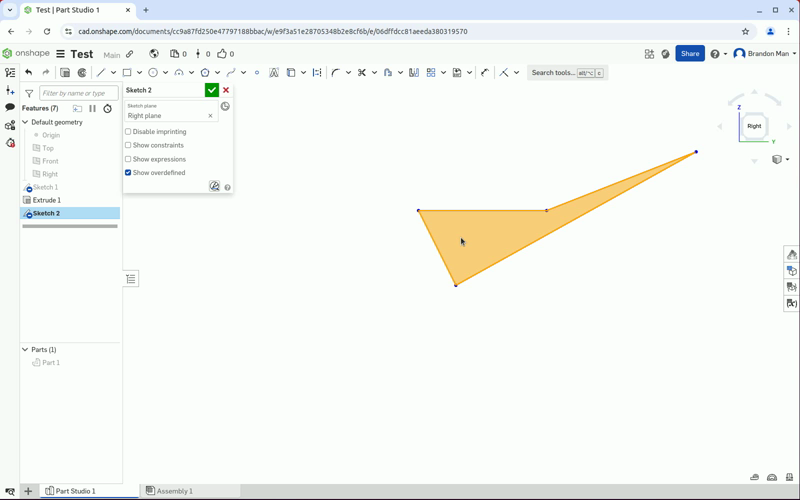
scroll(-6)
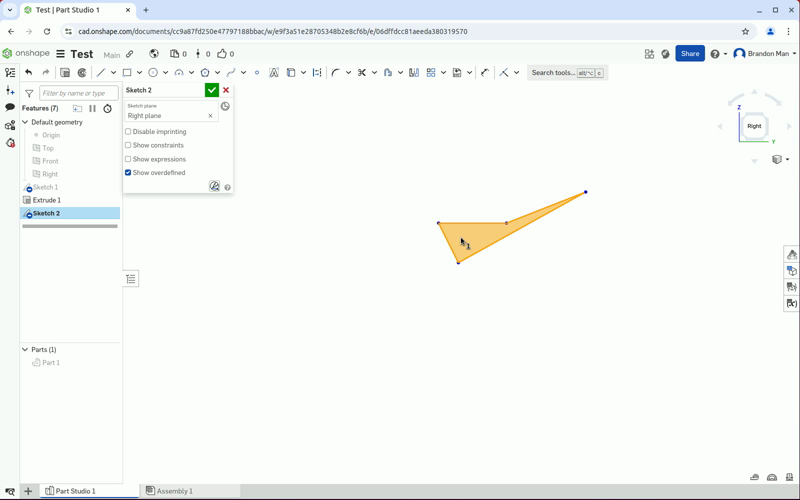
scroll(-6)
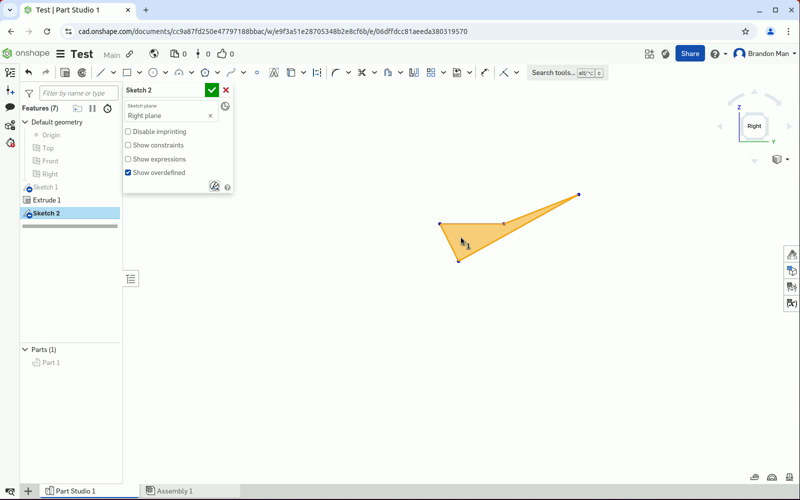
scroll(-6)
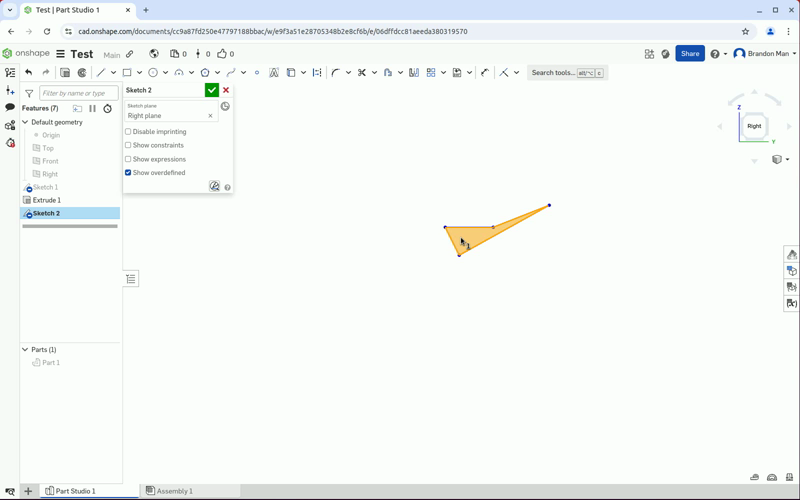
scroll(-6)
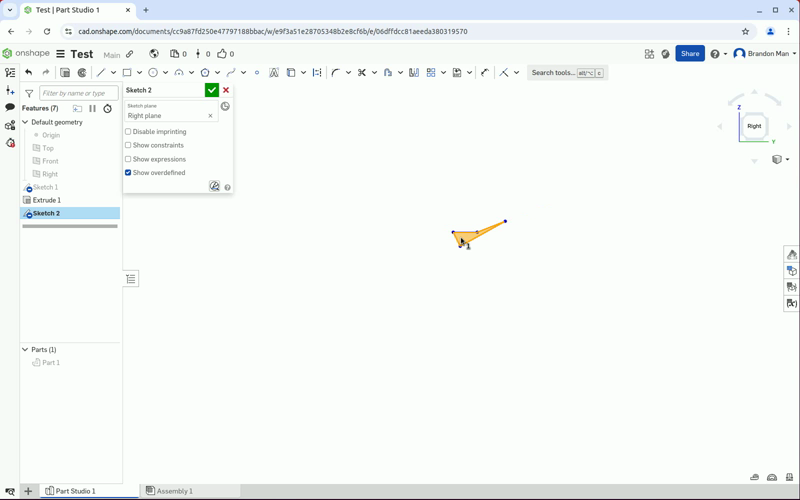
scroll(-6)
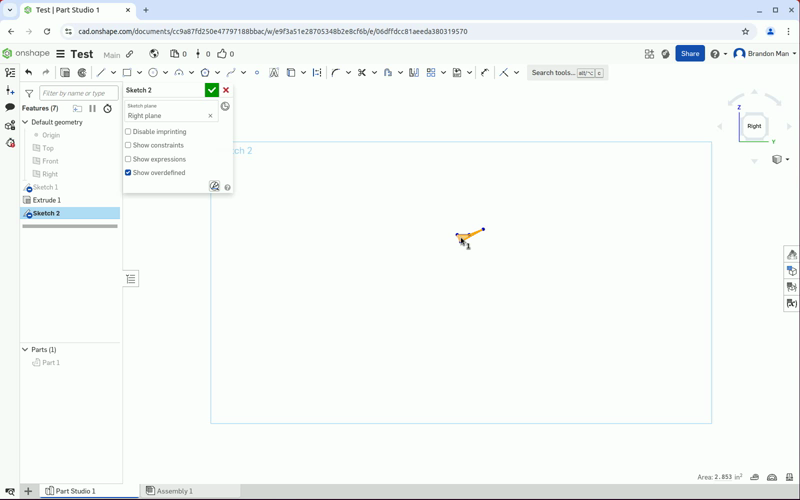
mouse_move(73, 352)
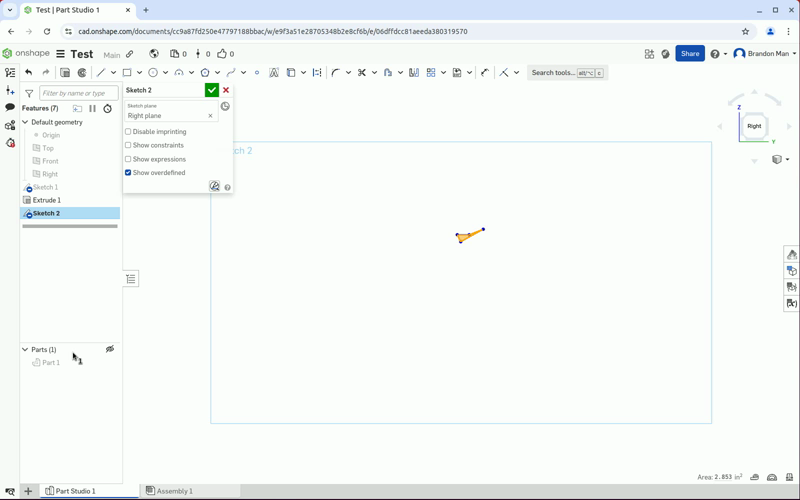
key(shift+y)
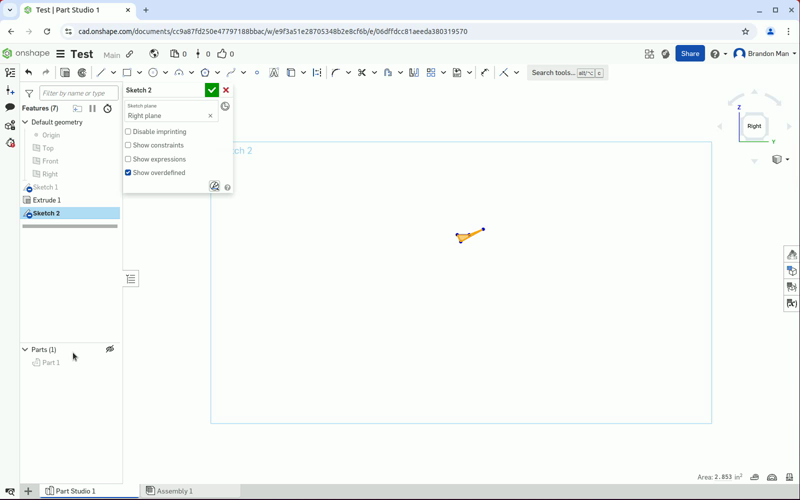
key(shift+e)
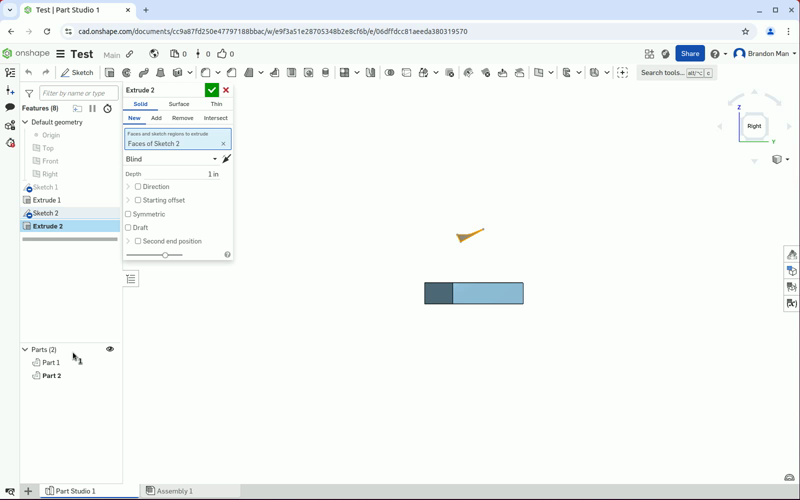
mouse_move(143, 106)
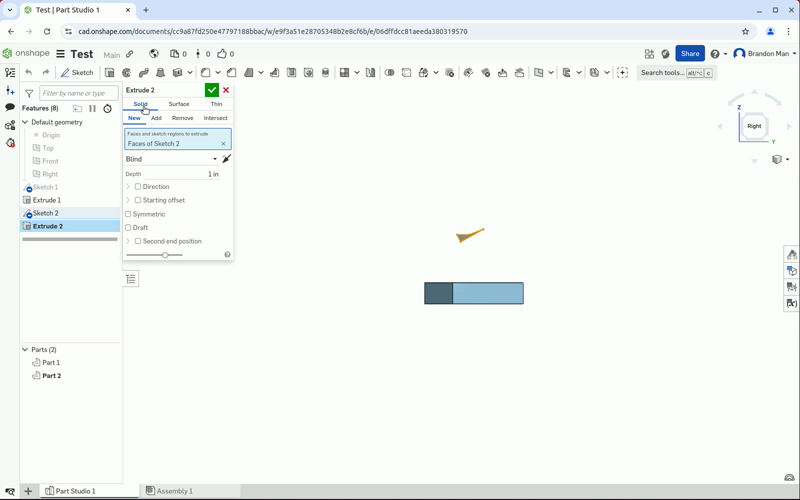
click(143, 106)
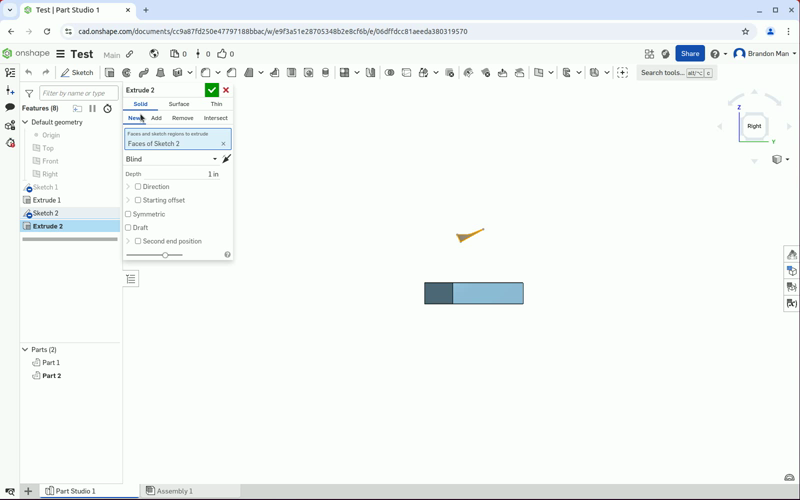
mouse_move(137, 120)
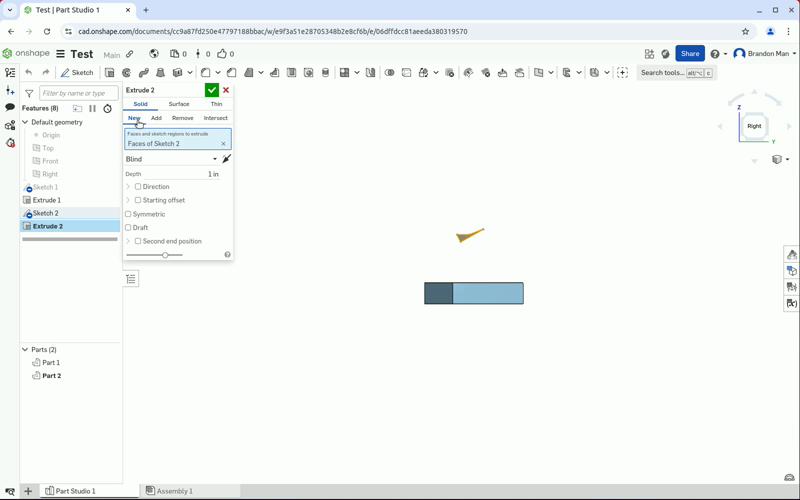
click(137, 120)
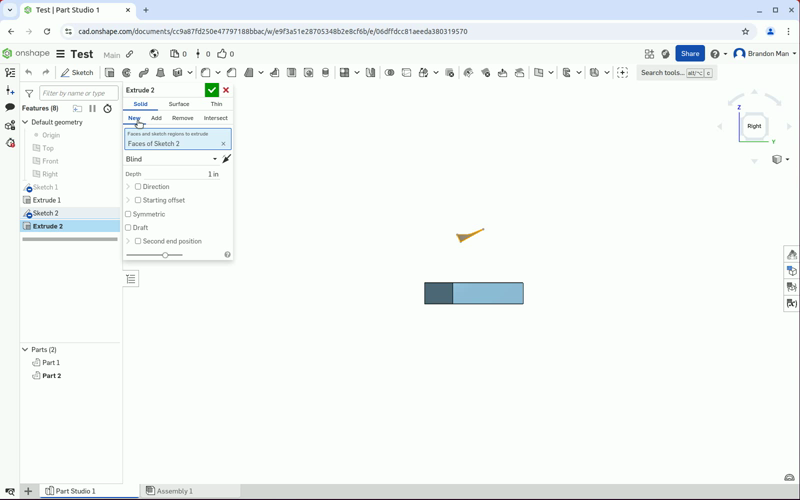
key(tab, 4)
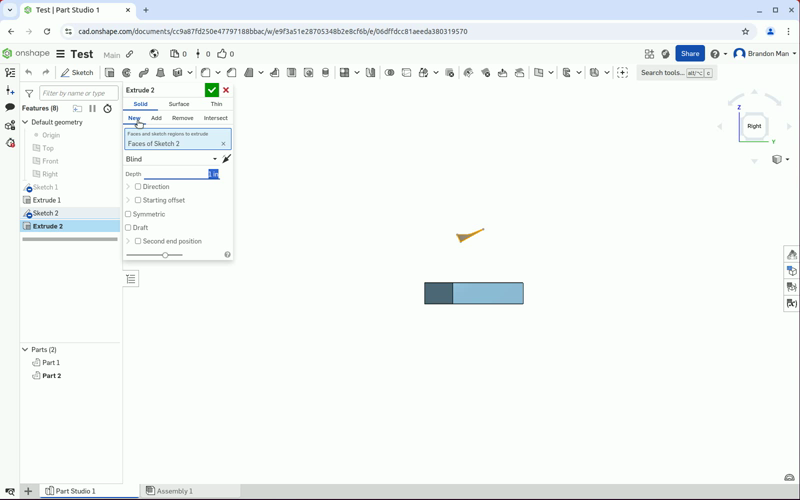
text(23.108)
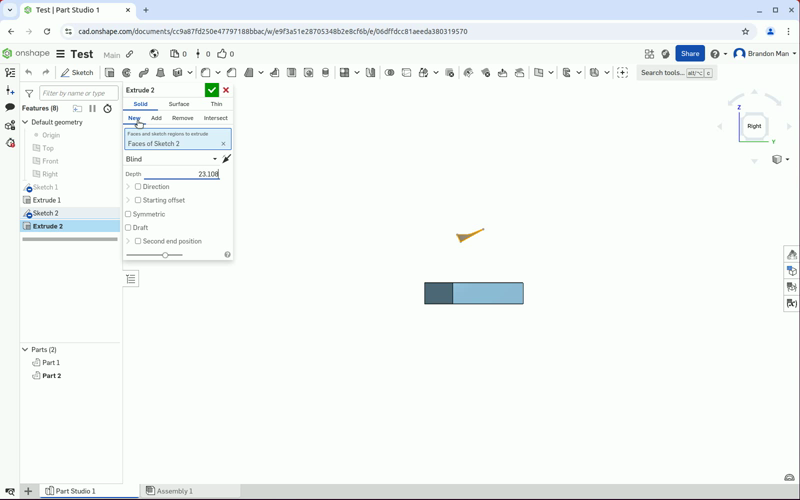
key(enter)
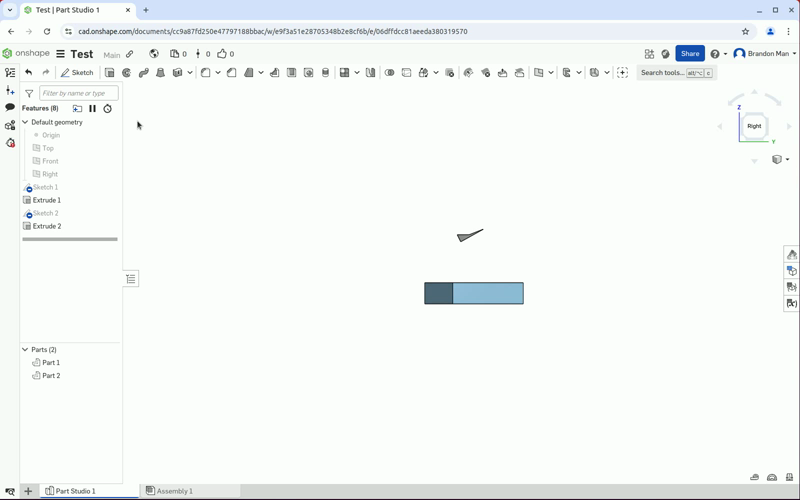
key(shift+h)
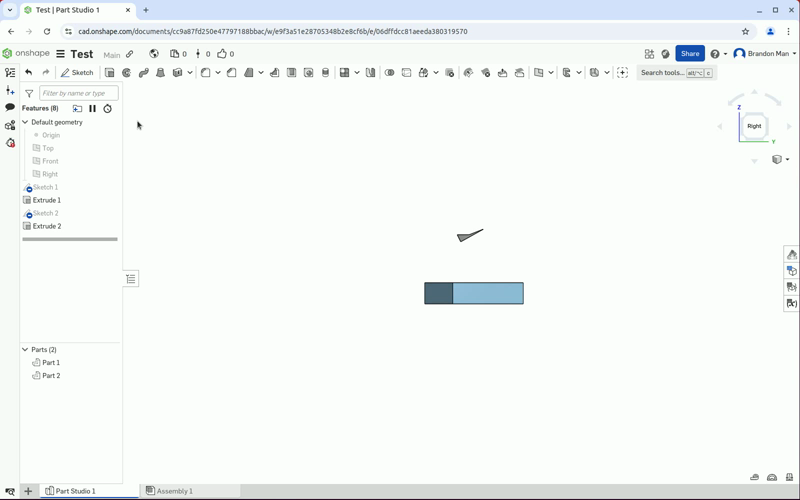
key(shift+h)
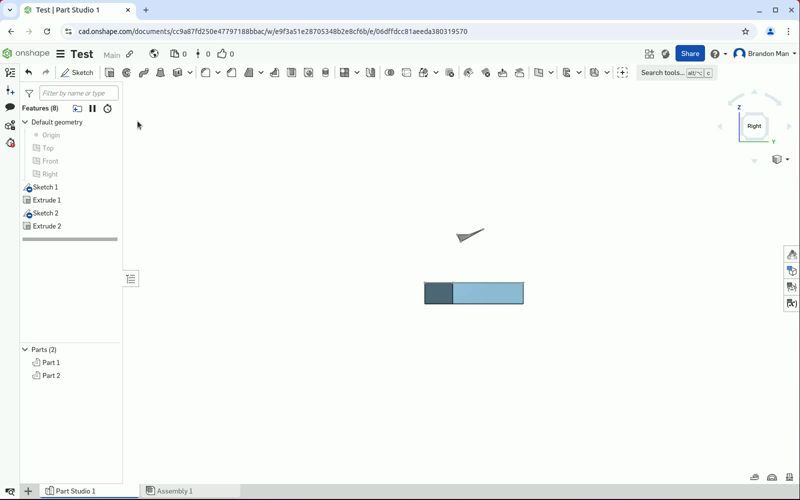
key(shift+7)
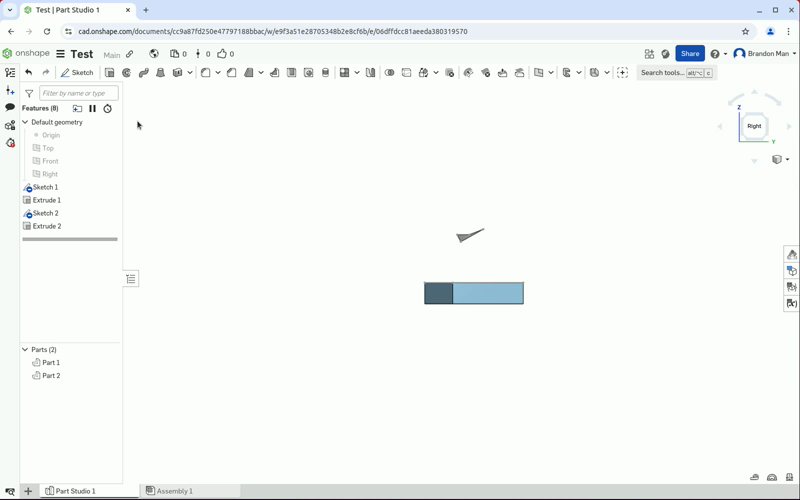
key(right, 2)
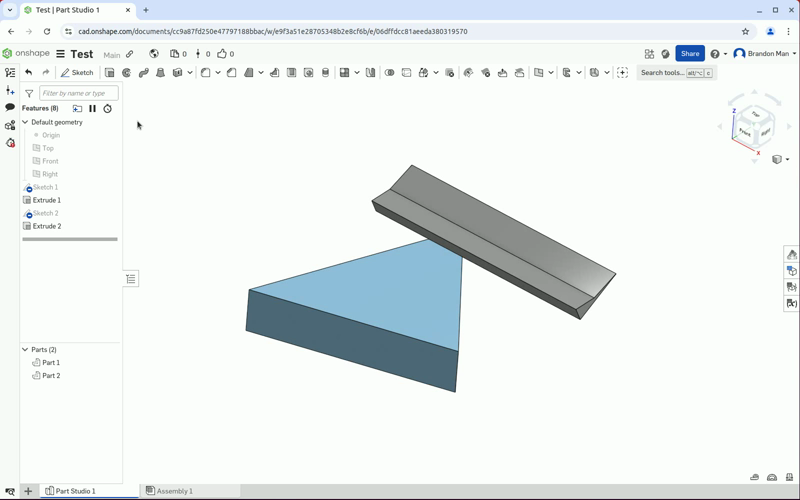
key(down, 2)
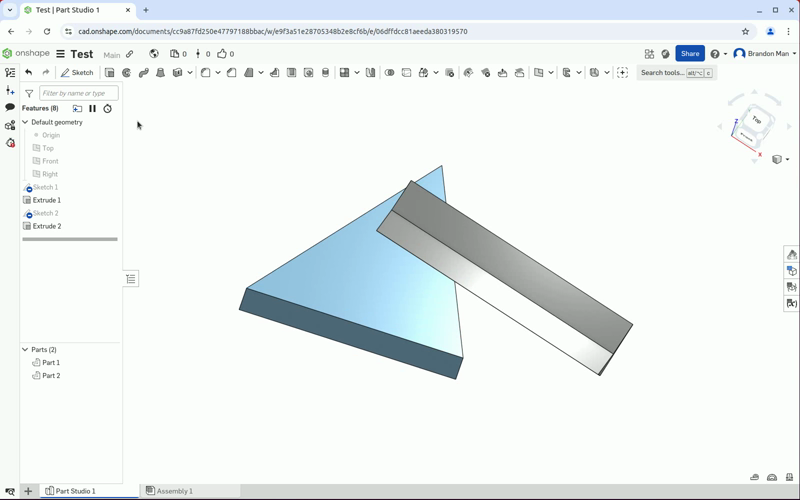
key(up, 2)
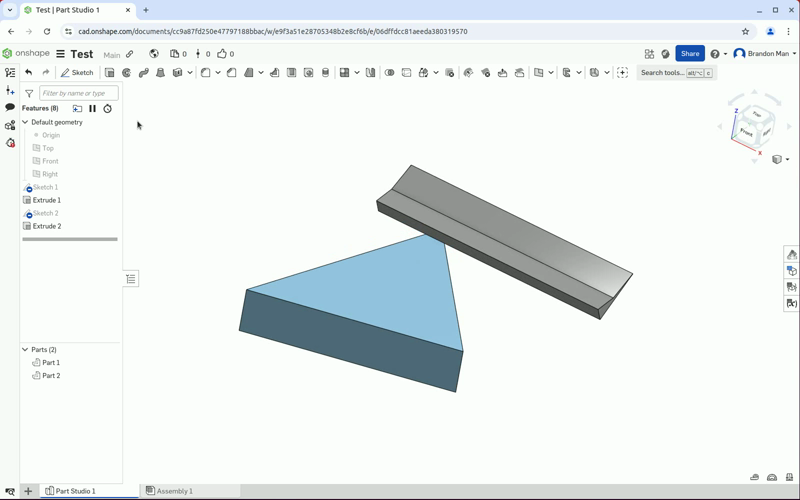
key(left, 2)
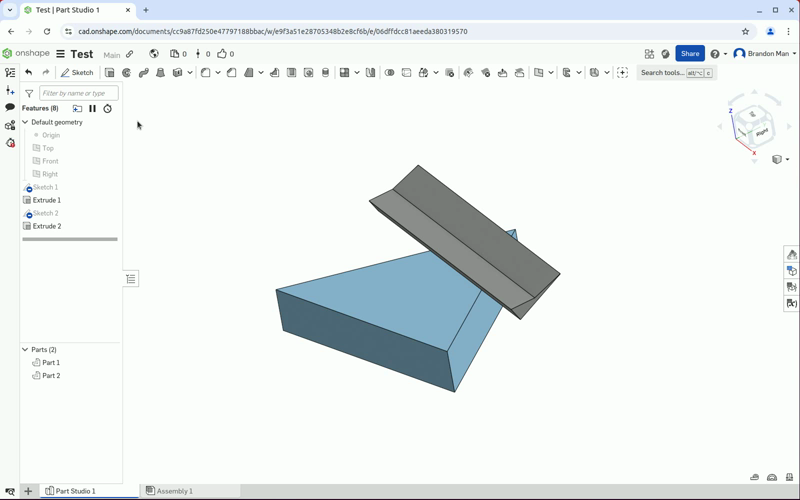
mouse_move(73, 189)
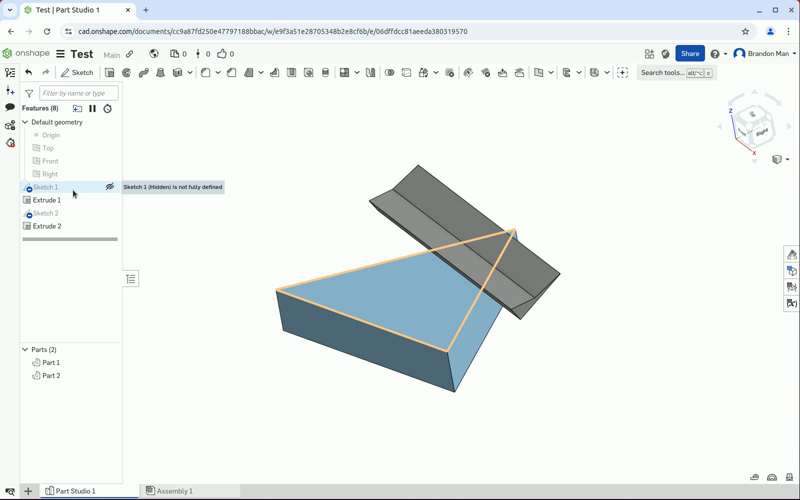
click(73, 189)